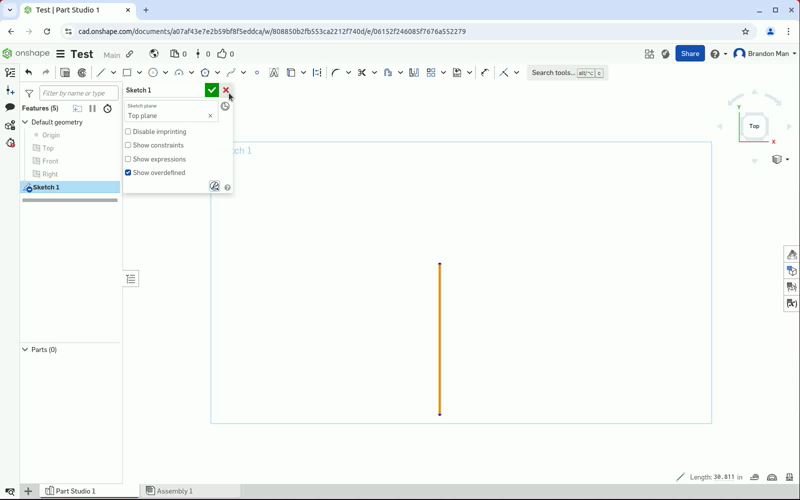
key(shift+h)
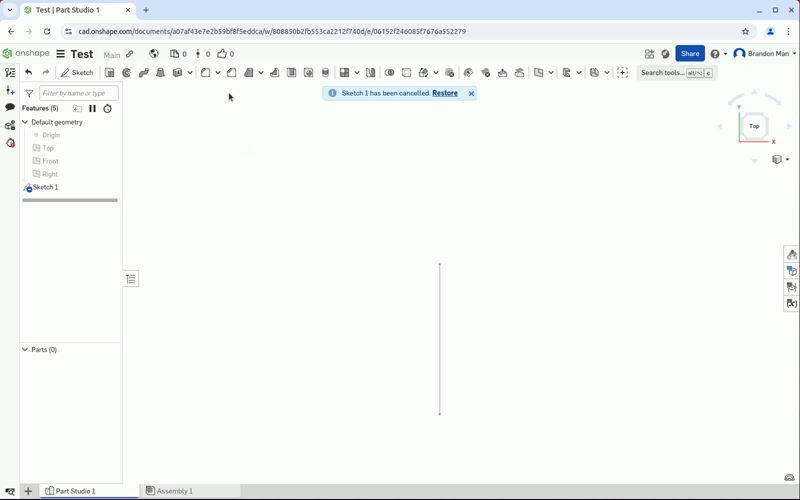
key(shift+s)
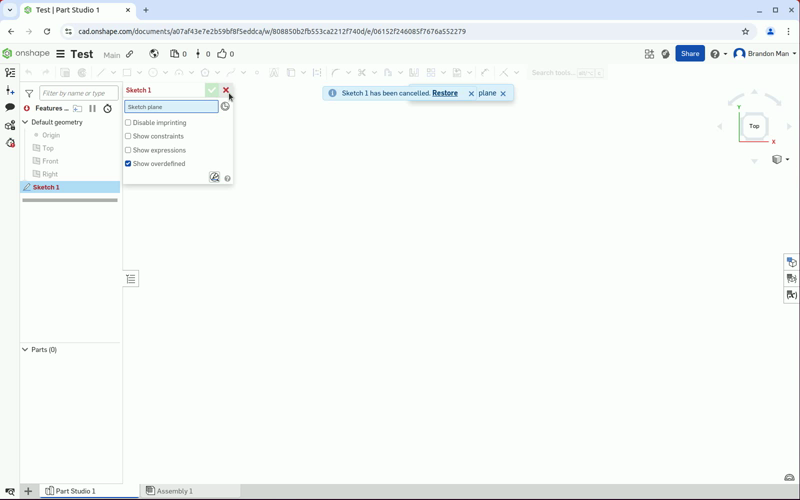
mouse_move(73, 150)
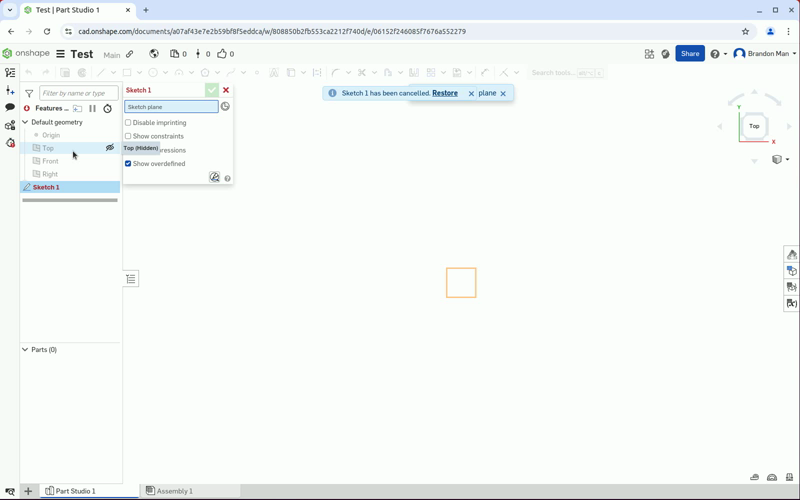
click(73, 150)
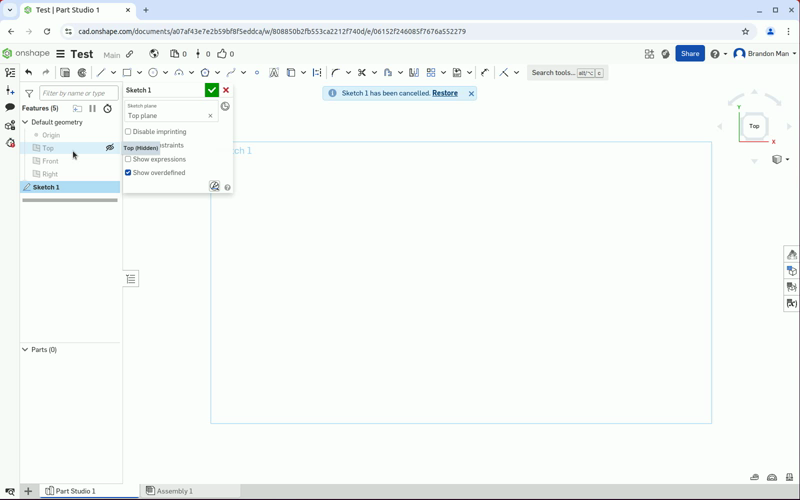
mouse_move(73, 352)
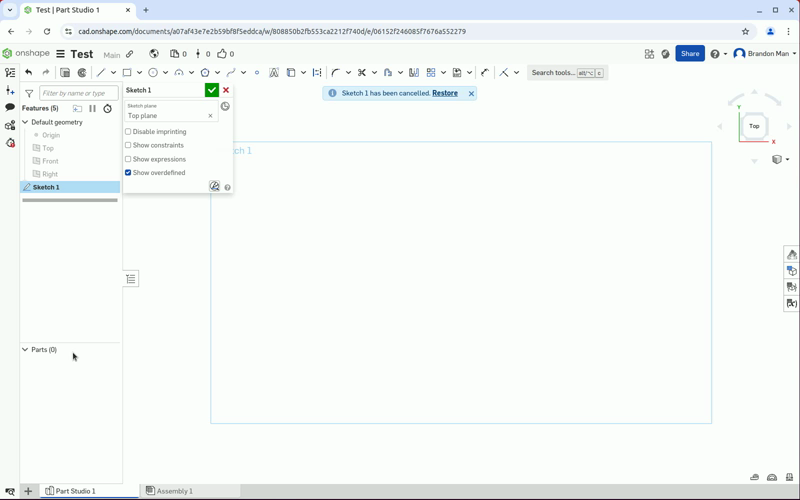
key(y)
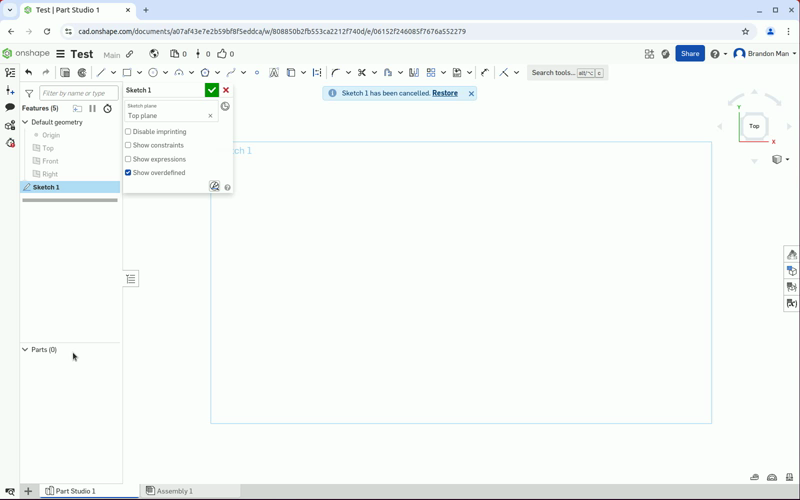
key(c)
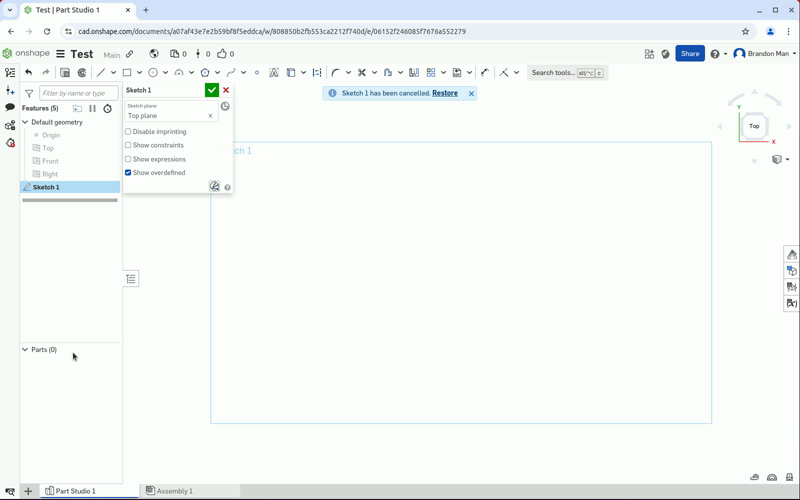
key_down(shift)
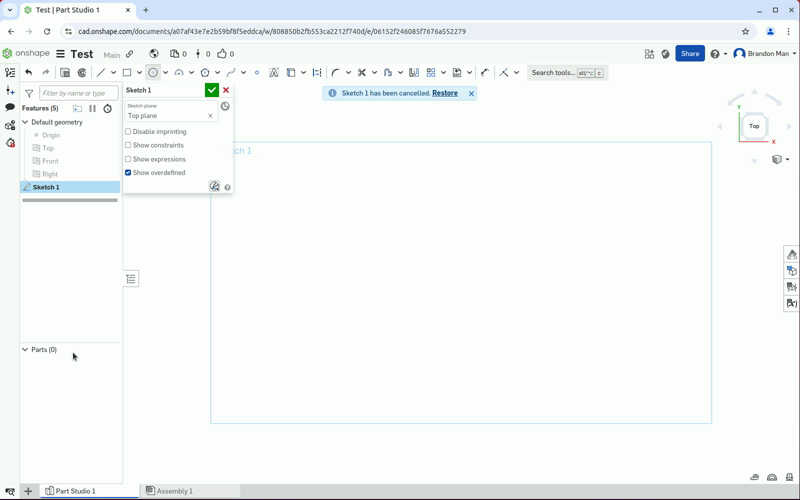
mouse_move(461, 282)
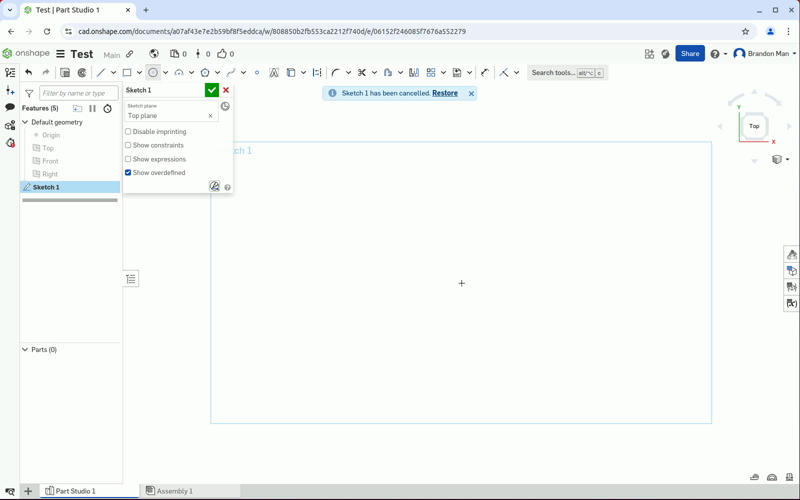
click(461, 282)
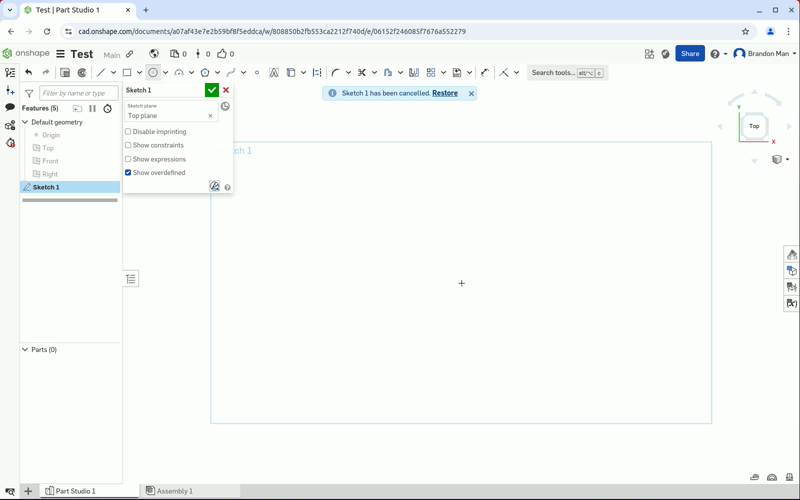
key_up(shift)
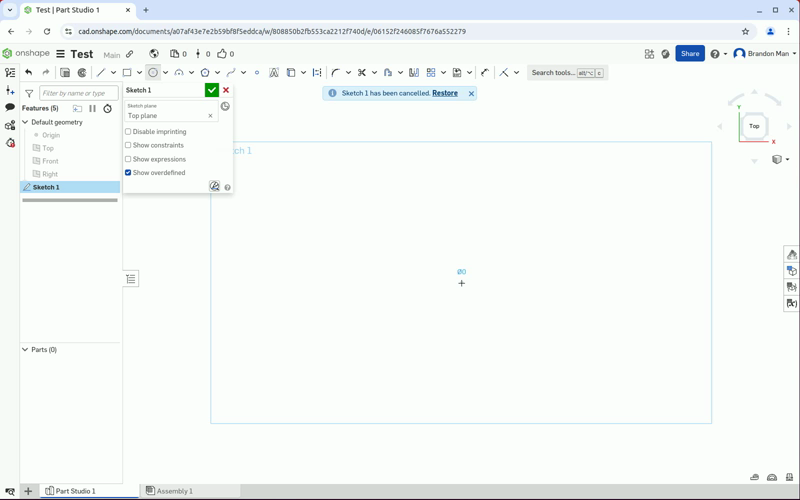
mouse_move(562, 282)
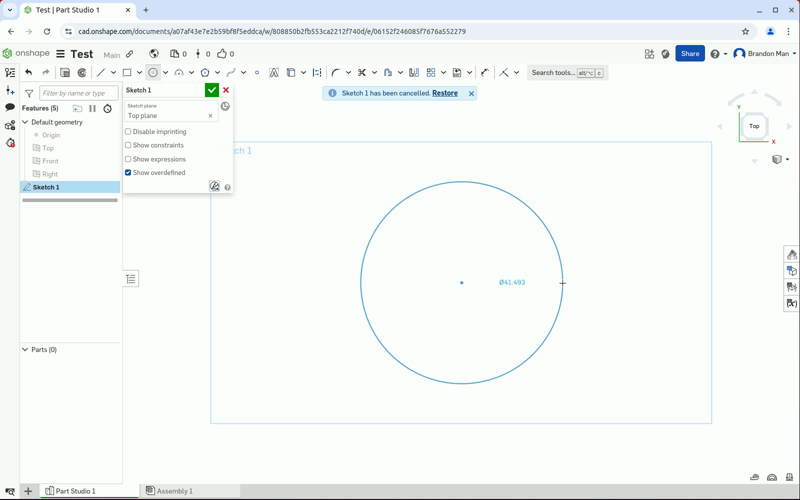
click(562, 282)
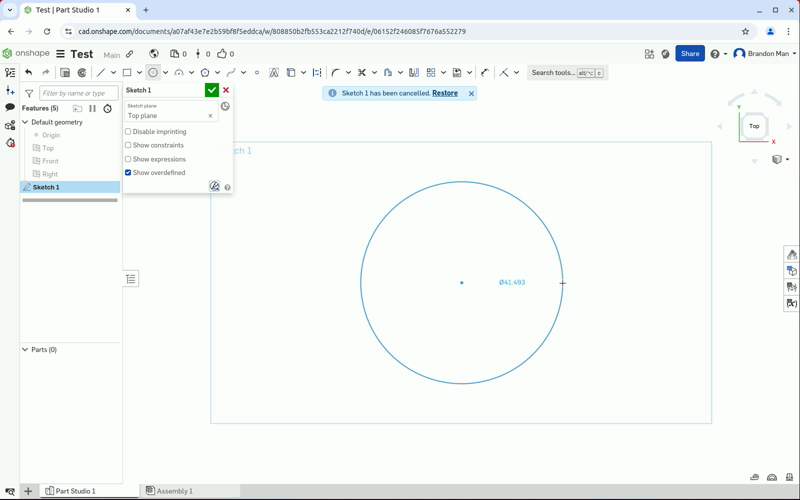
key(esc)
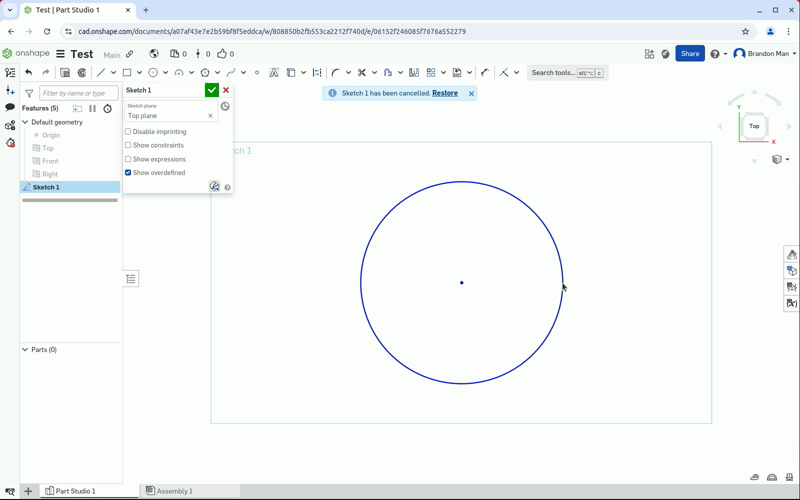
key(c)
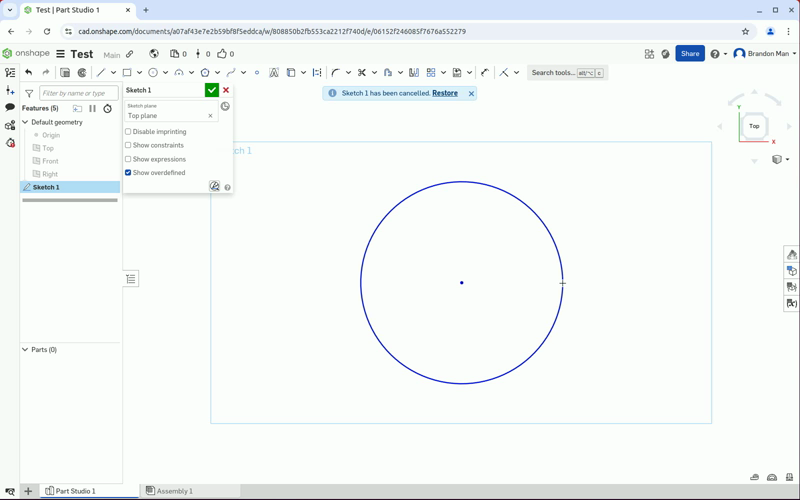
key_down(shift)
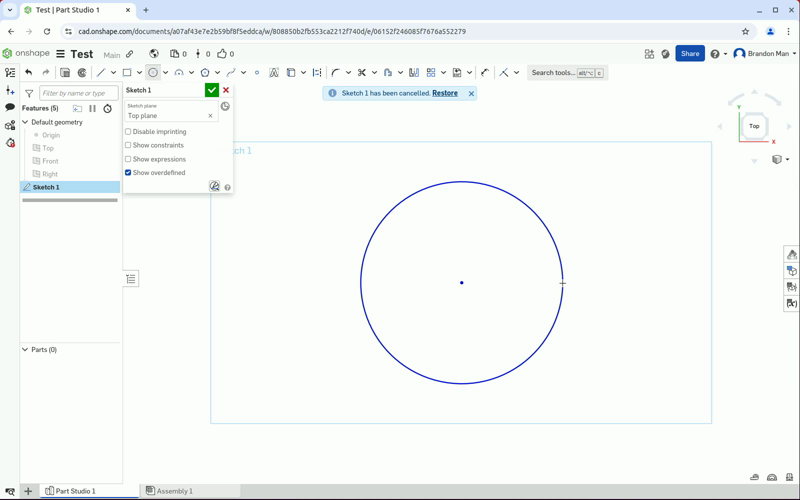
mouse_move(461, 282)
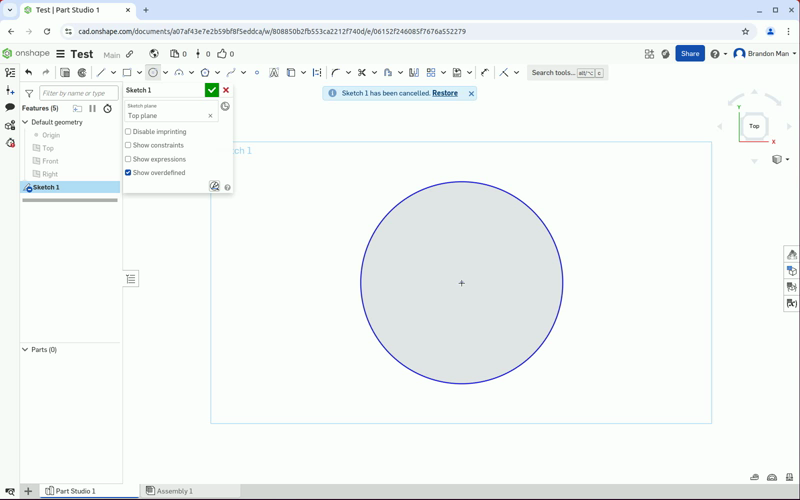
click(461, 282)
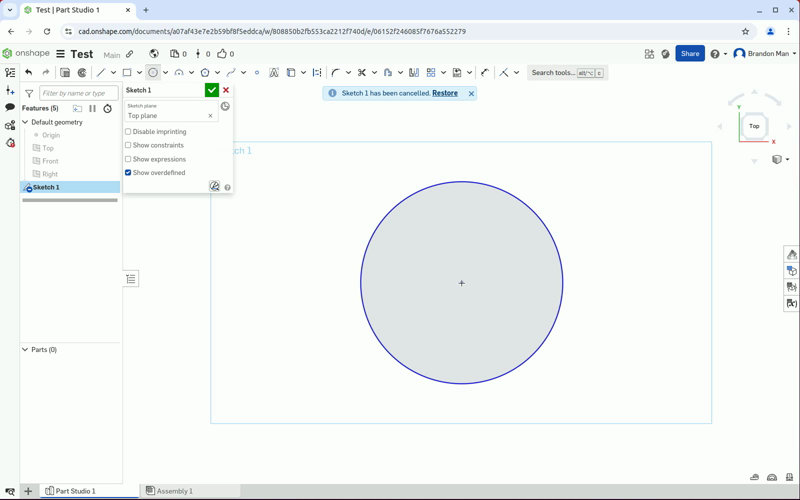
key_up(shift)
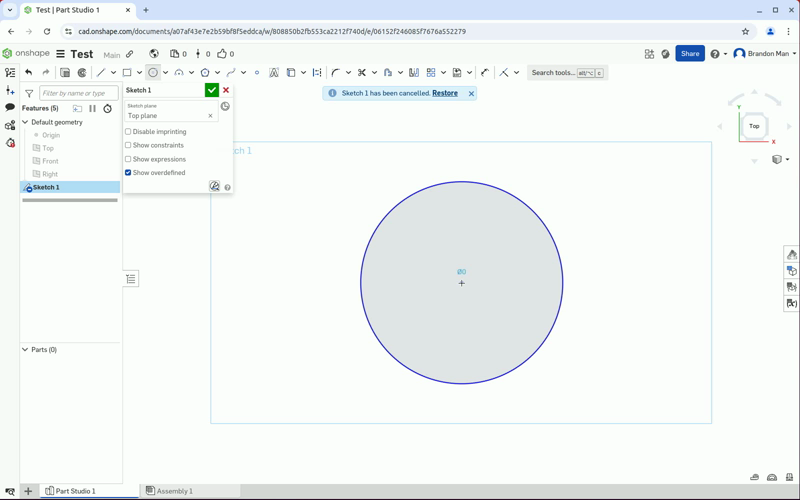
mouse_move(512, 282)
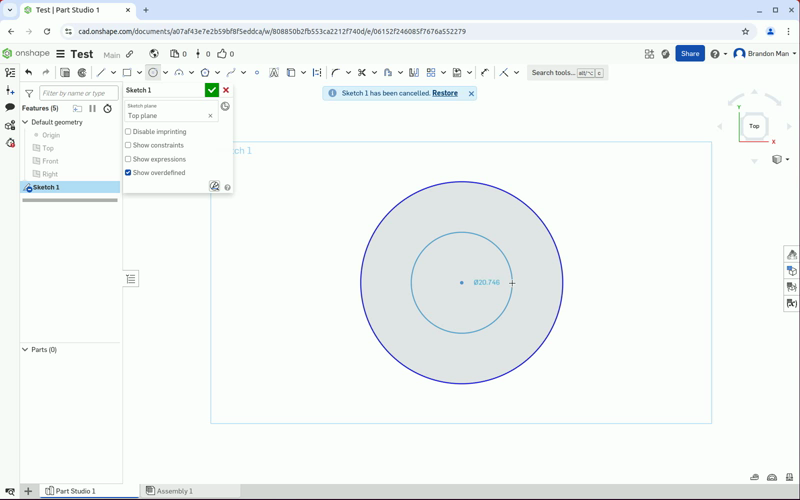
click(512, 282)
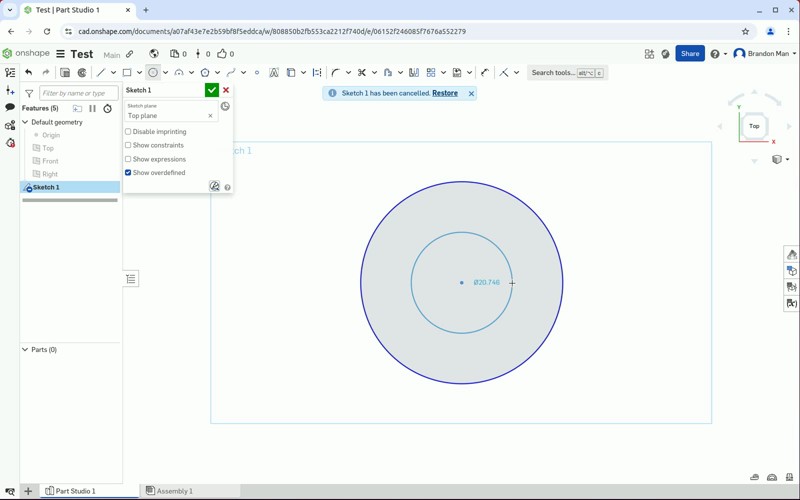
key(esc)
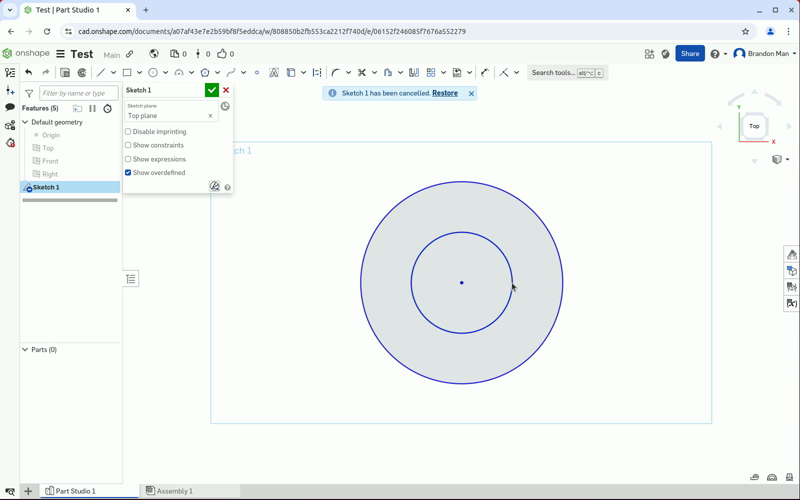
mouse_move(440, 206)
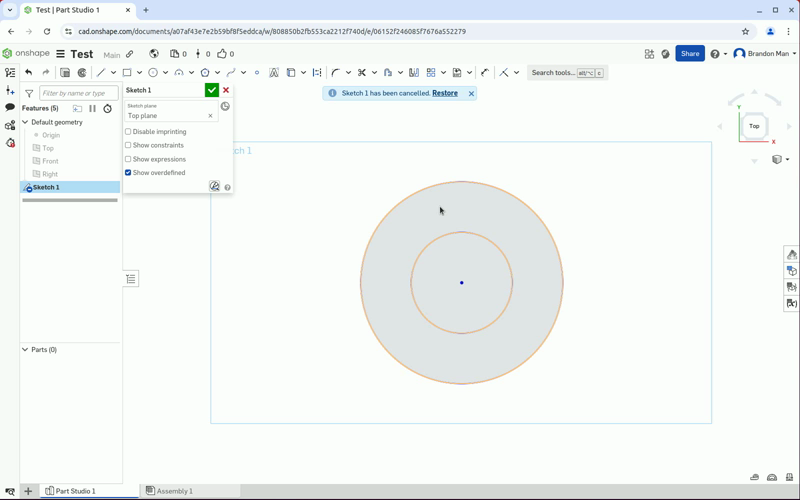
click(440, 206)
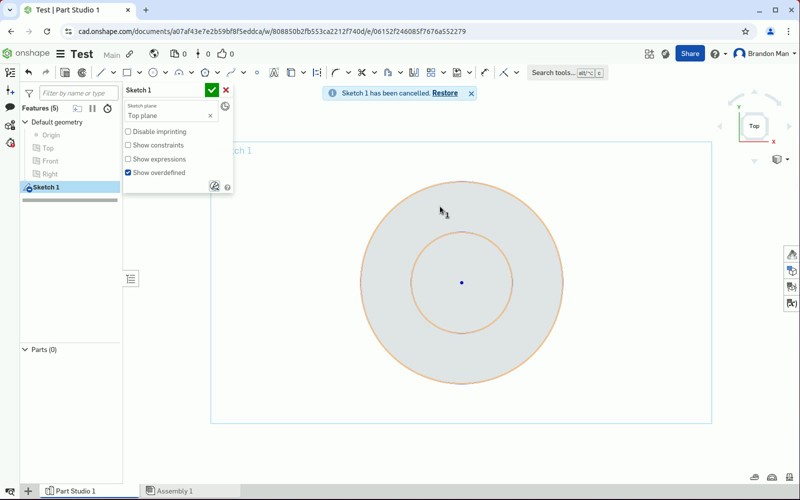
mouse_move(73, 352)
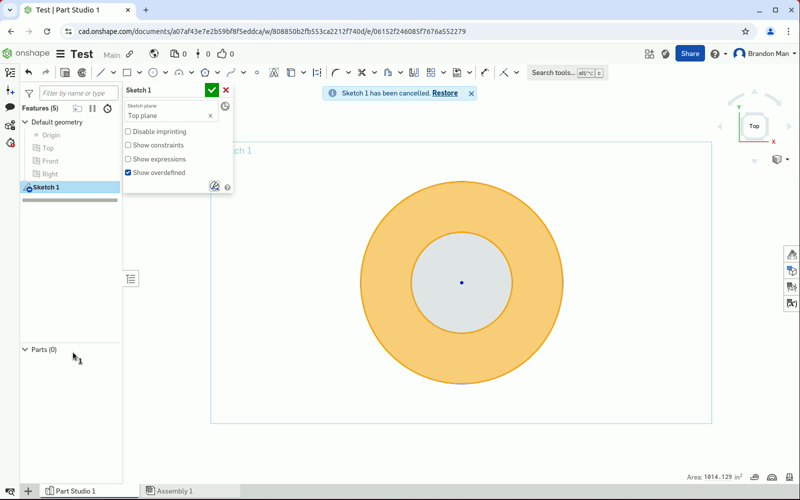
key(shift+y)
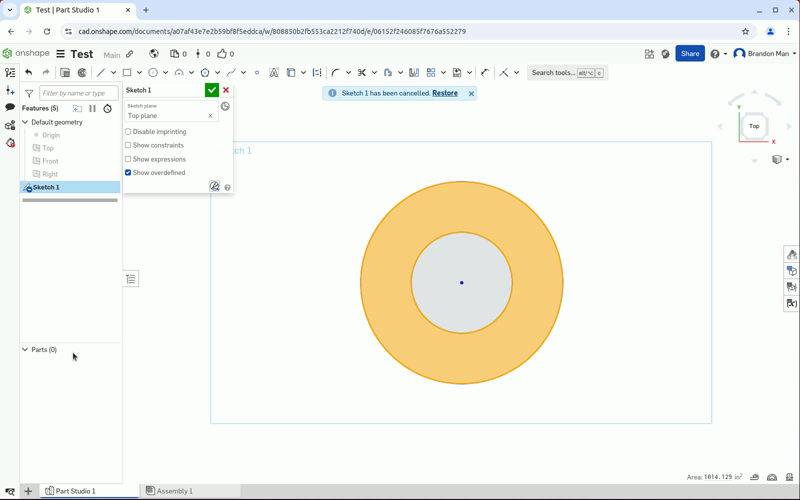
key(shift+e)
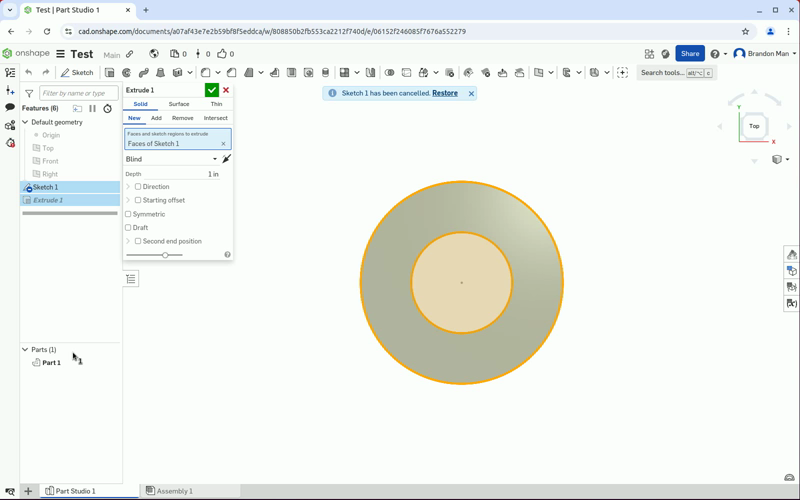
mouse_move(143, 106)
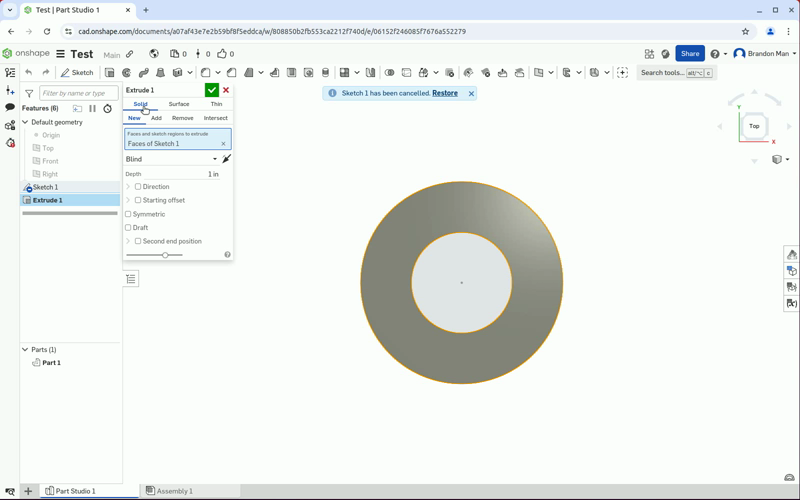
click(143, 106)
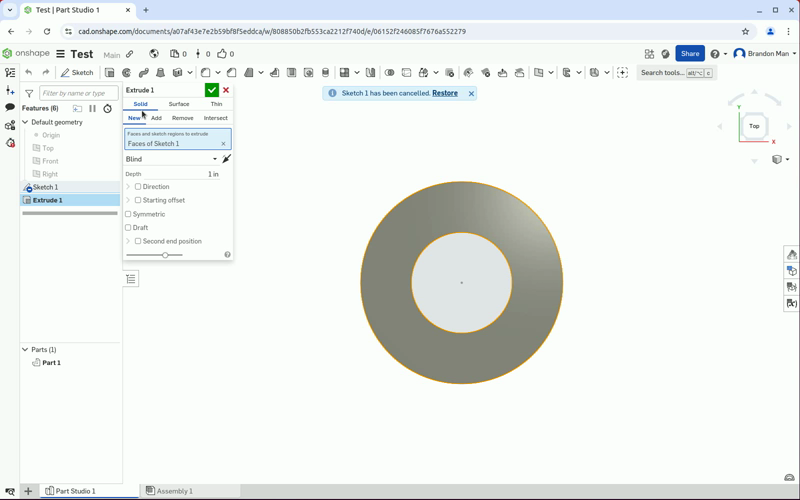
mouse_move(137, 120)
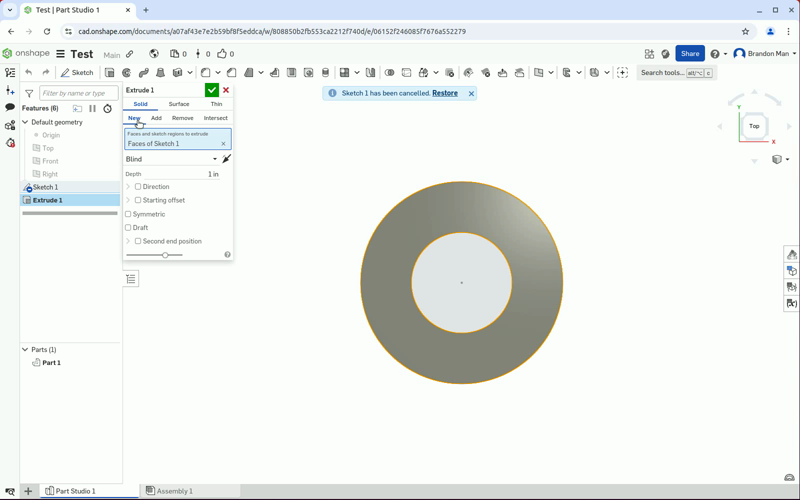
click(137, 120)
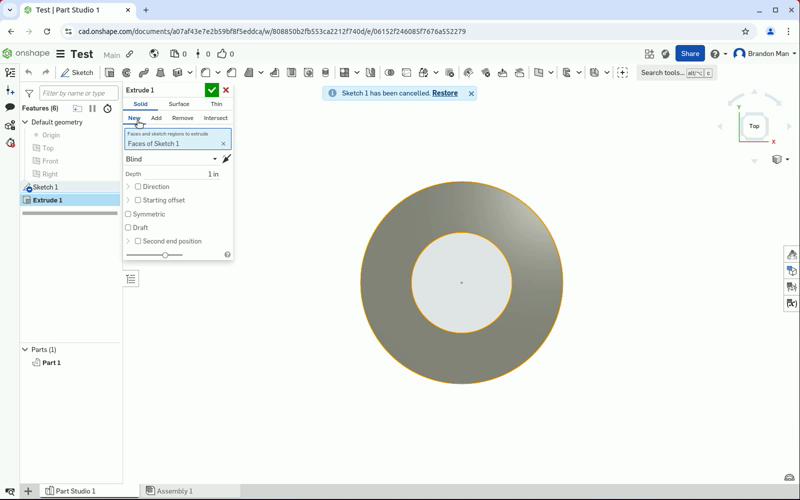
key(tab, 4)
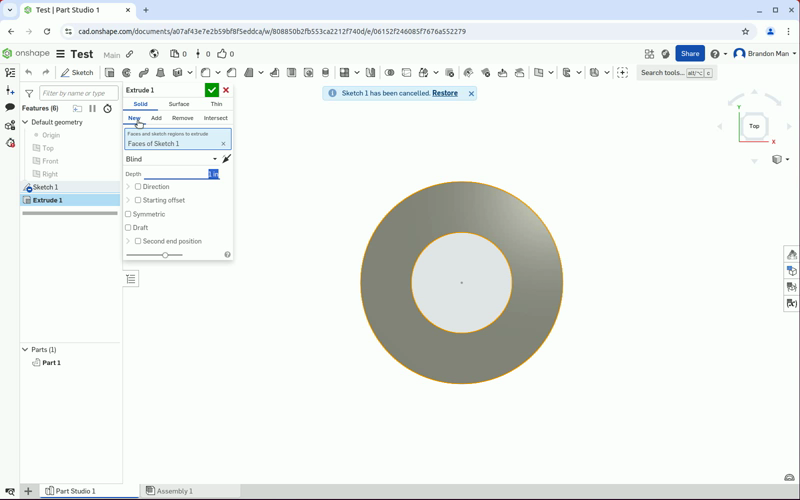
text(12.758)
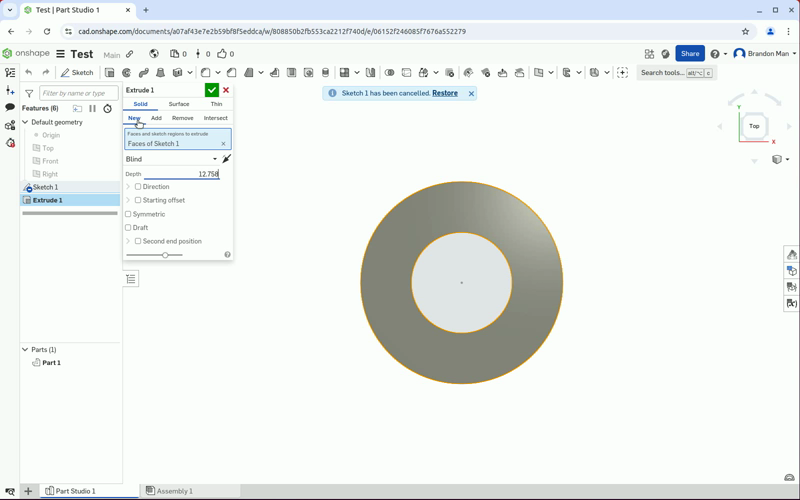
key(enter)
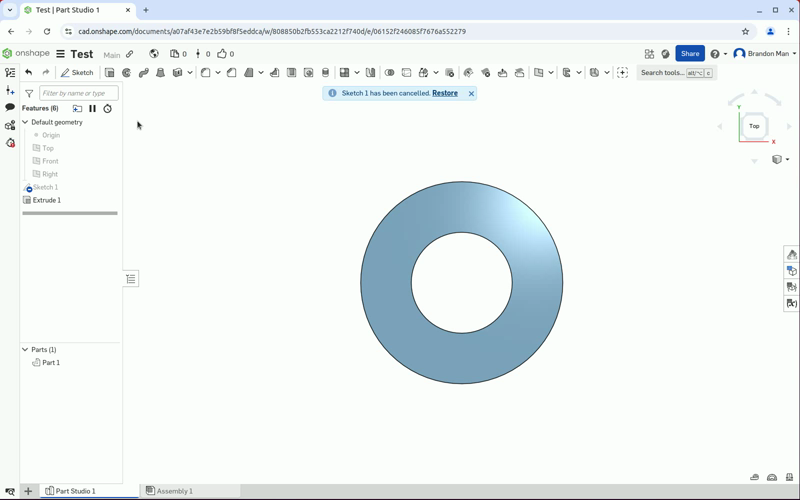
key(shift+h)
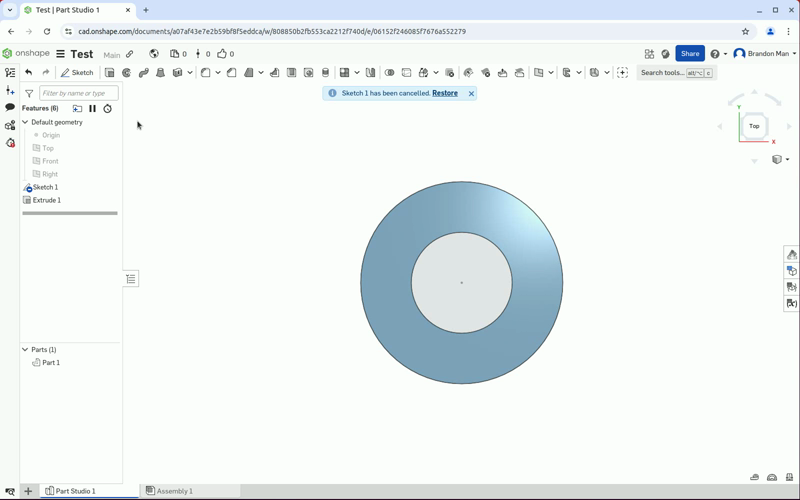
key(shift+h)
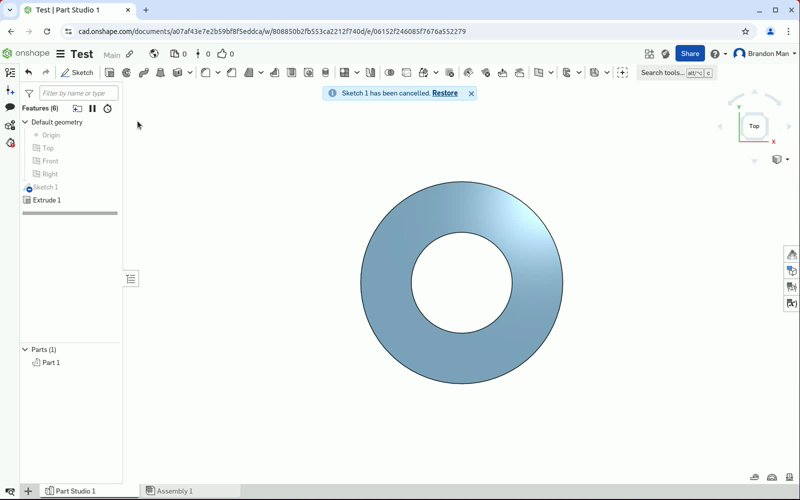
mouse_move(73, 189)
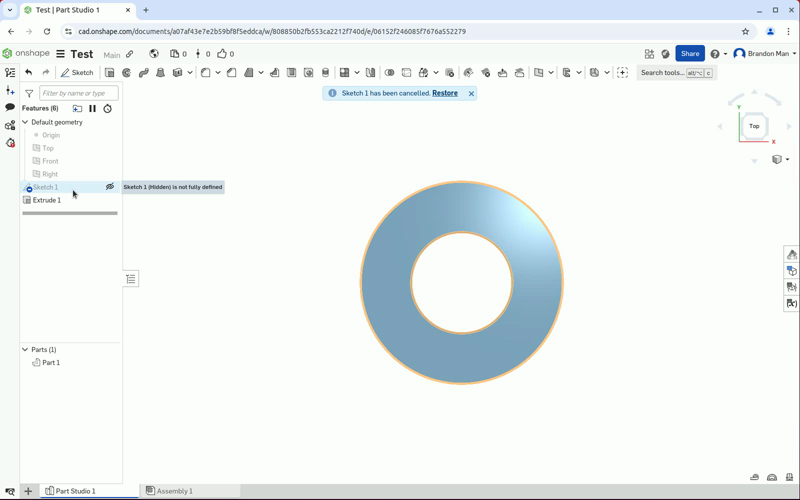
click(73, 189)
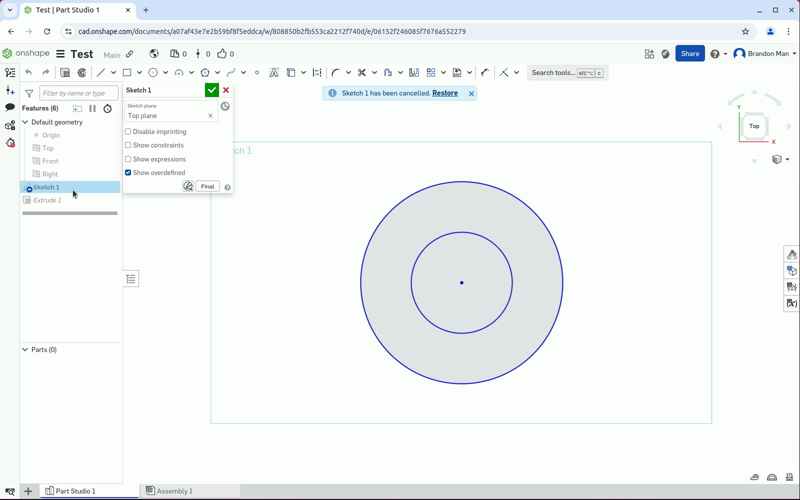
mouse_move(229, 92)
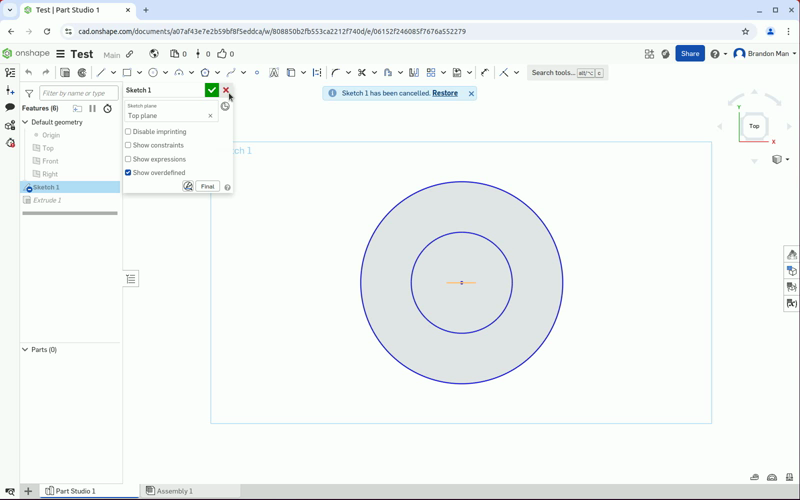
click(229, 92)
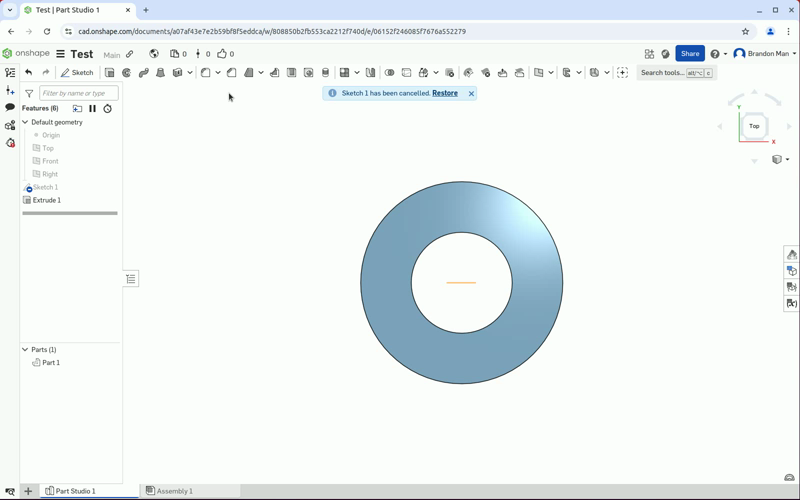
mouse_move(541, 75)
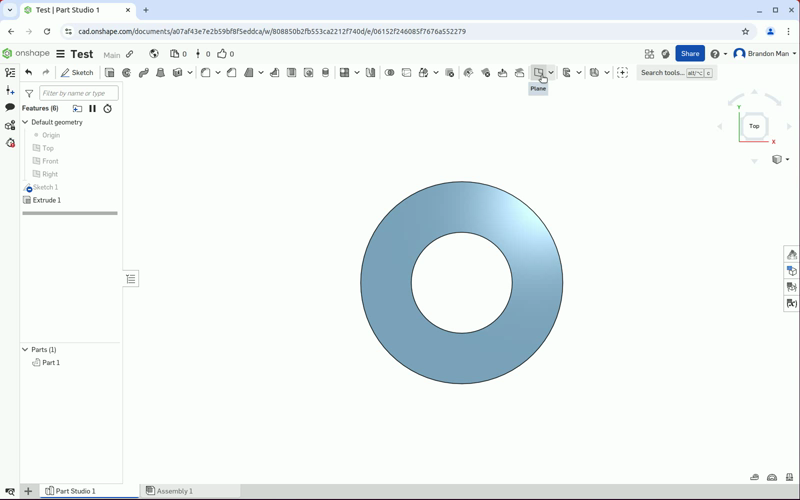
click(541, 75)
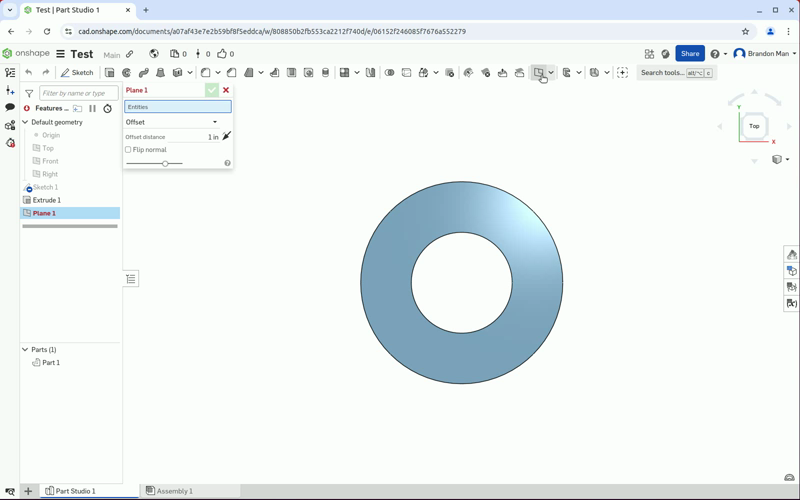
mouse_move(73, 150)
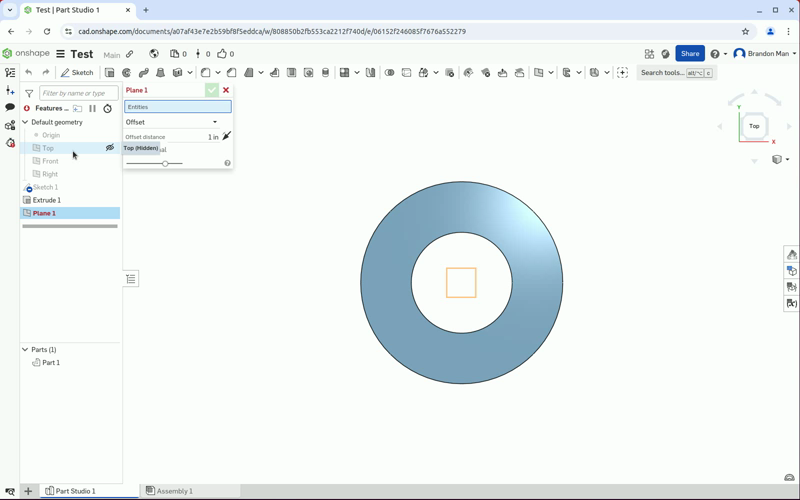
click(73, 150)
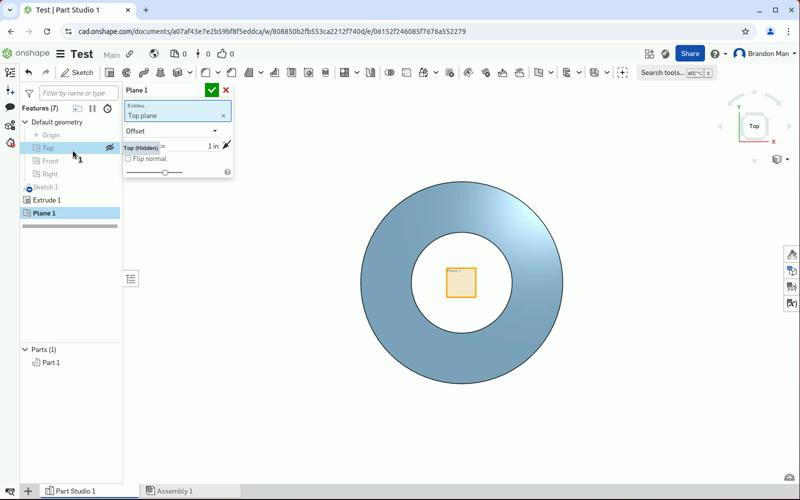
key(tab, 2)
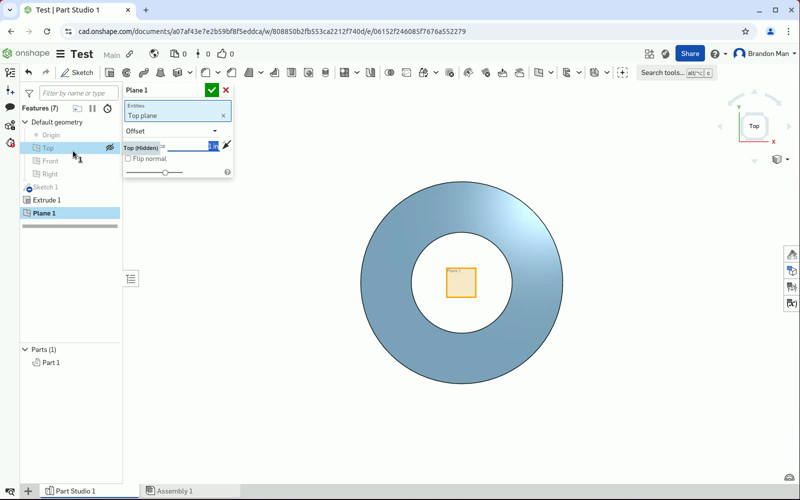
text(12.756)
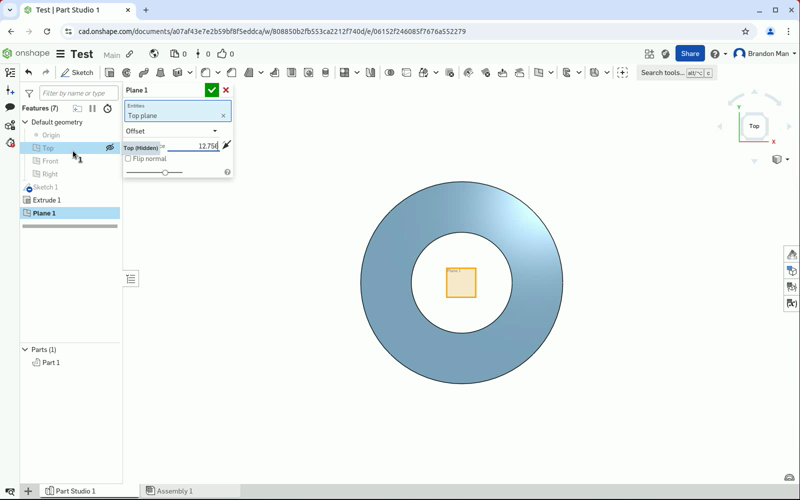
key(enter, 2)
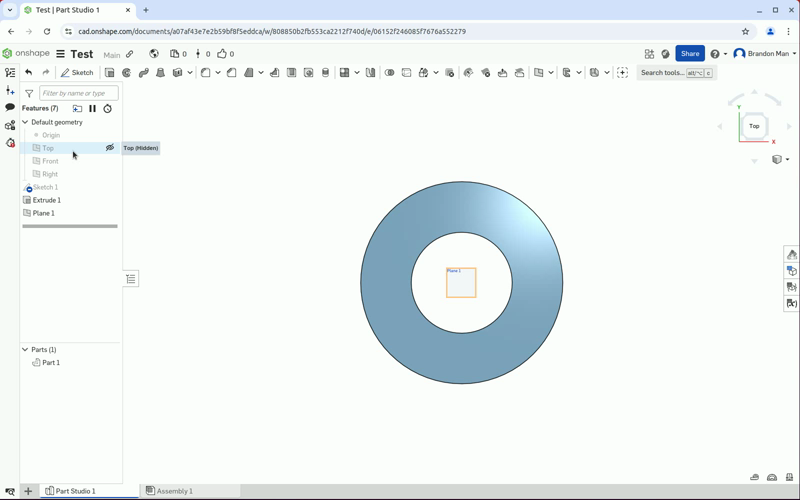
key(shift+s)
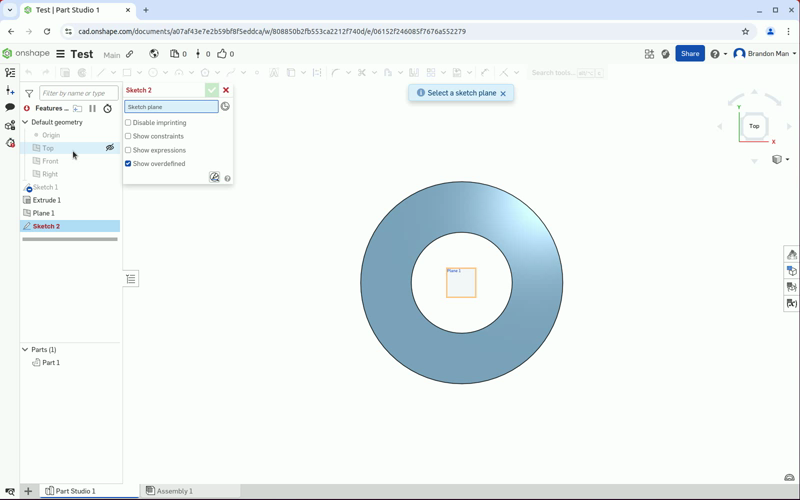
mouse_move(73, 215)
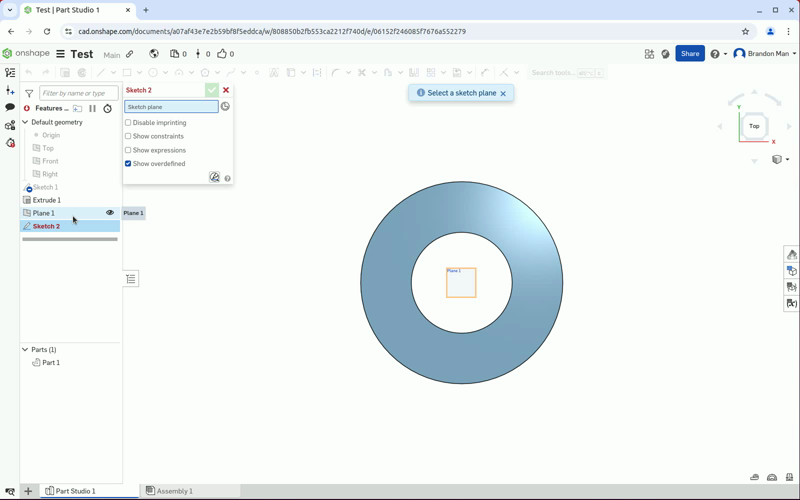
click(73, 215)
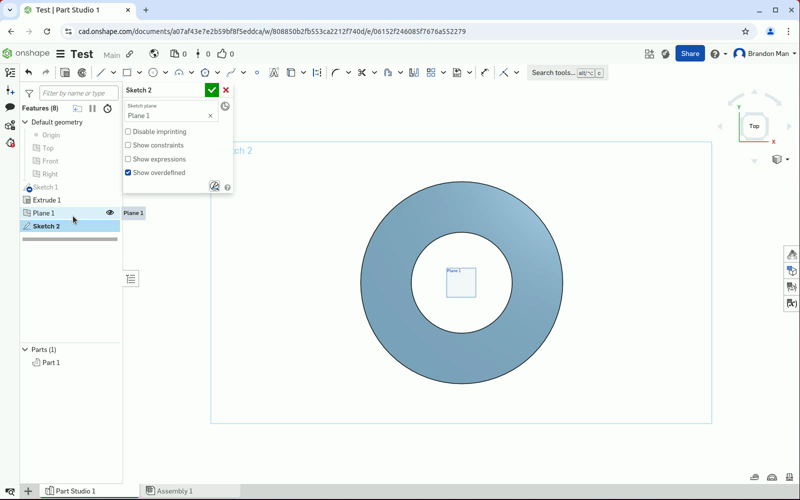
mouse_move(73, 352)
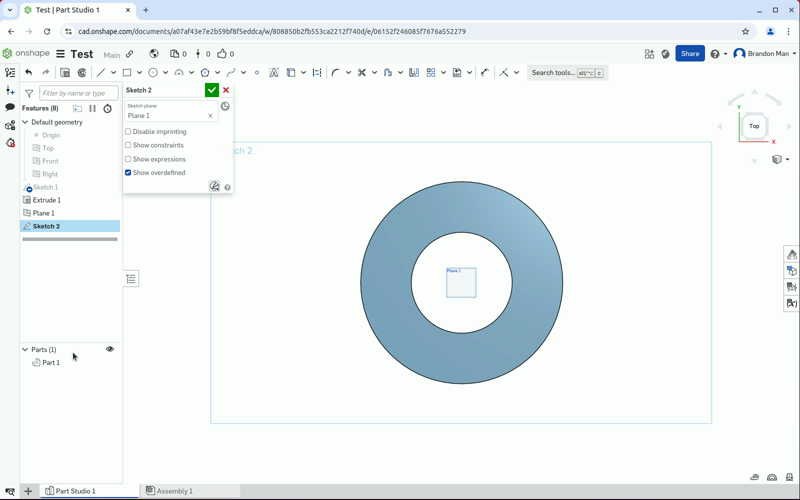
key(y)
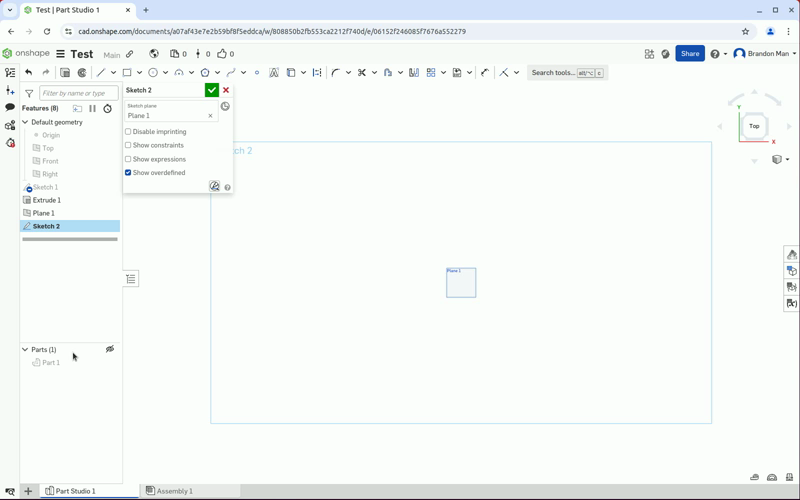
key(c)
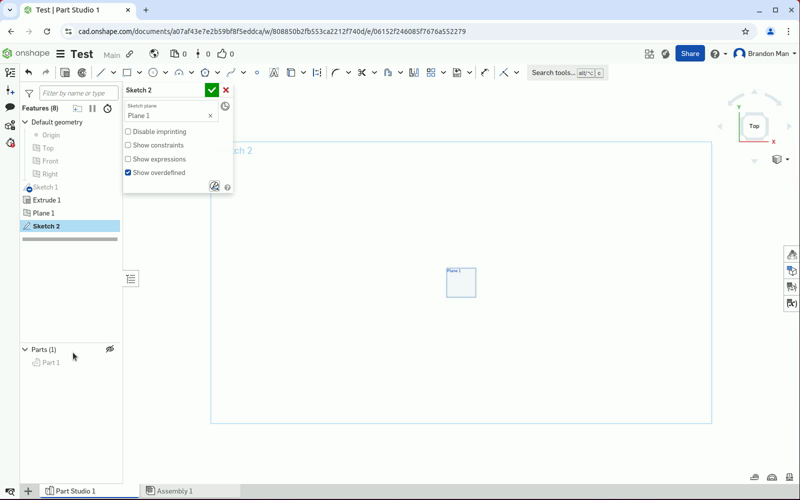
key_down(shift)
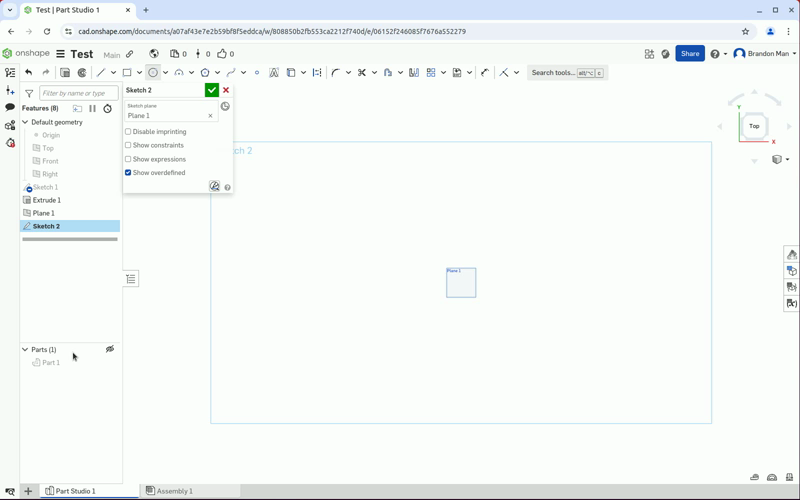
mouse_move(461, 282)
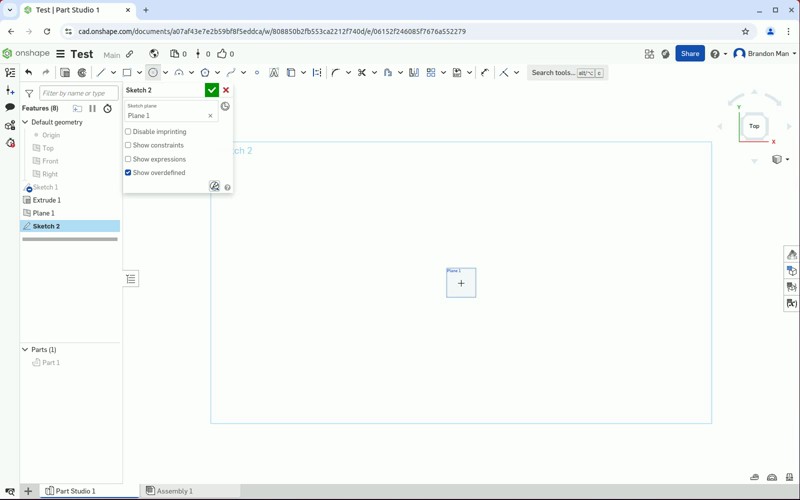
click(461, 282)
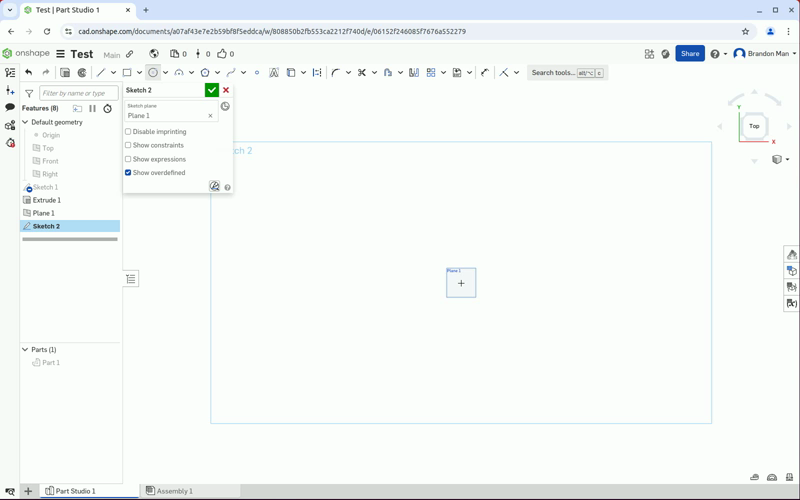
key_up(shift)
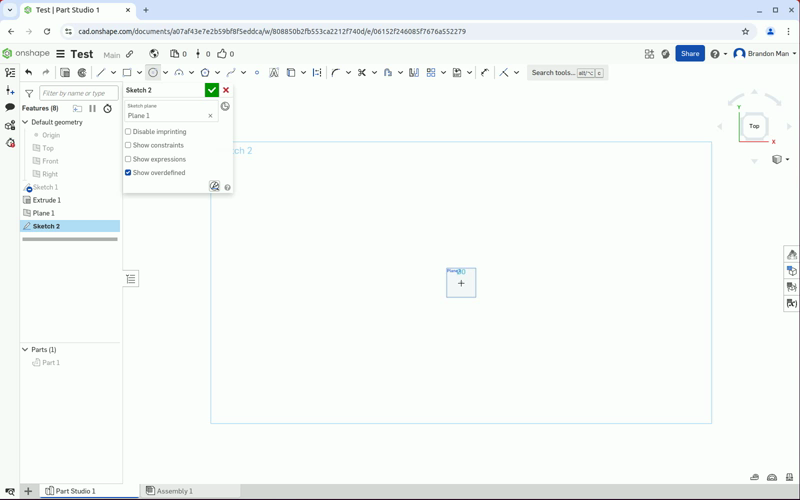
mouse_move(574, 282)
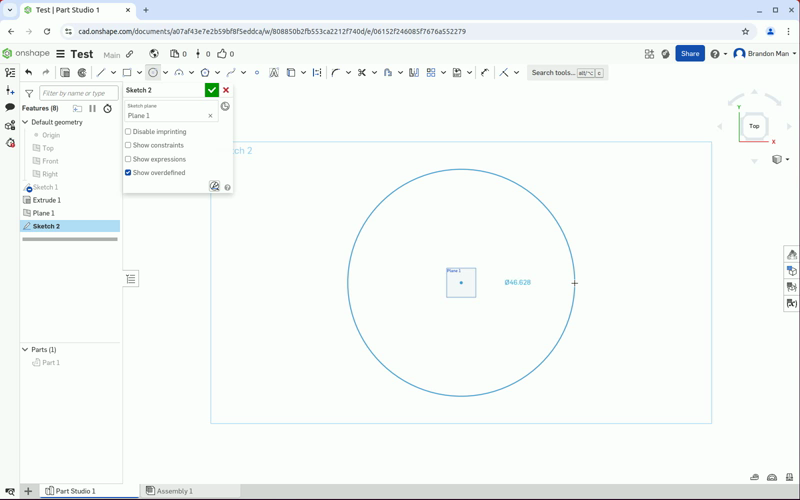
click(574, 282)
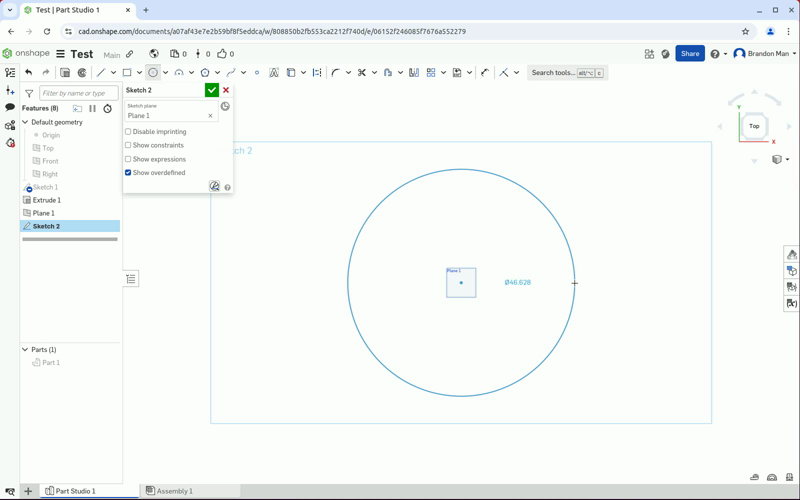
key(esc)
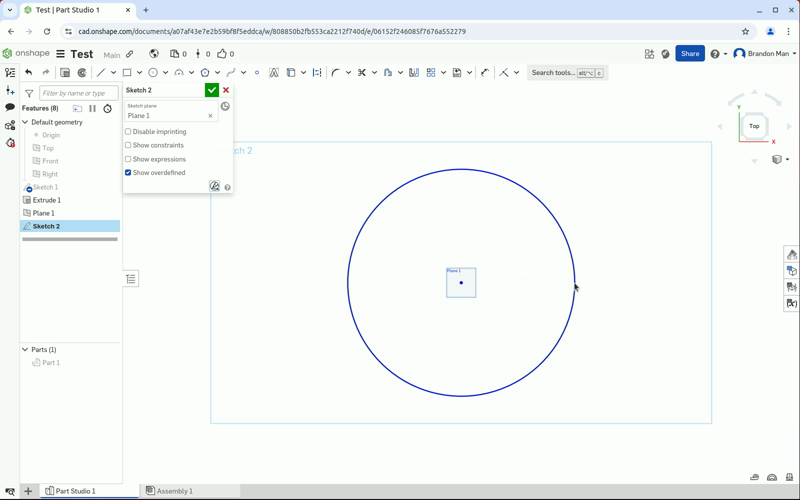
key(c)
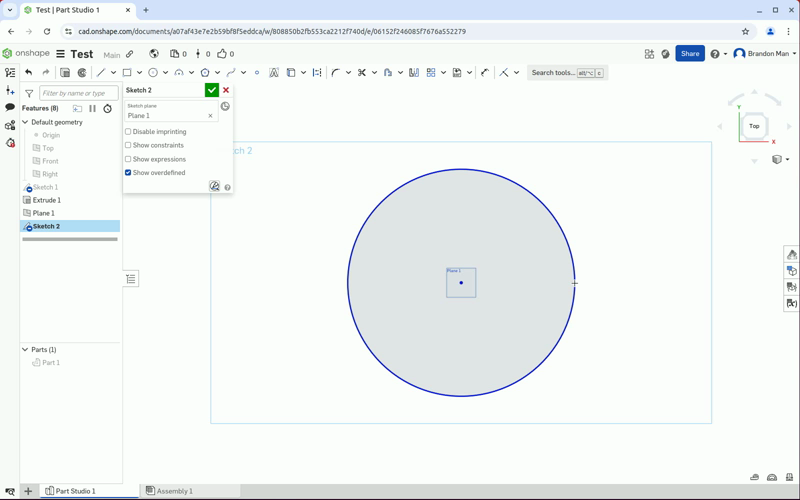
key_down(shift)
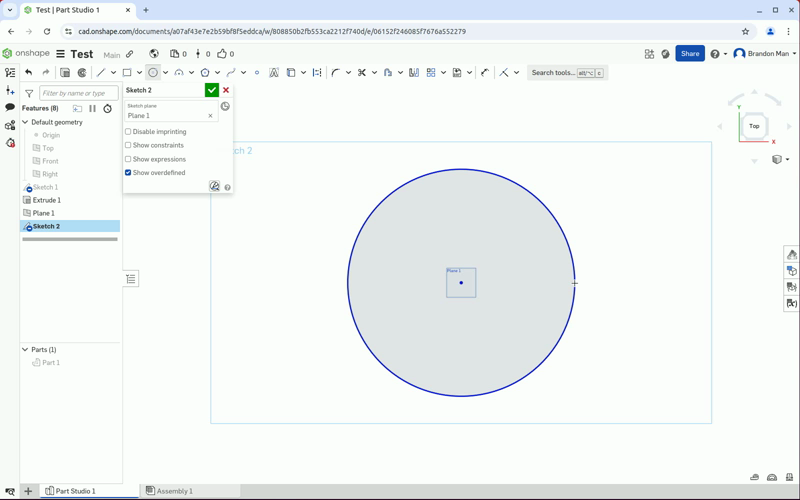
mouse_move(461, 282)
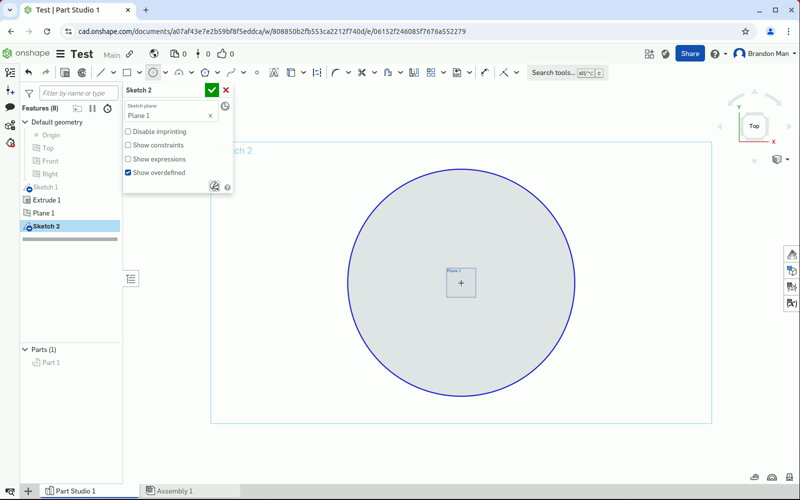
click(461, 282)
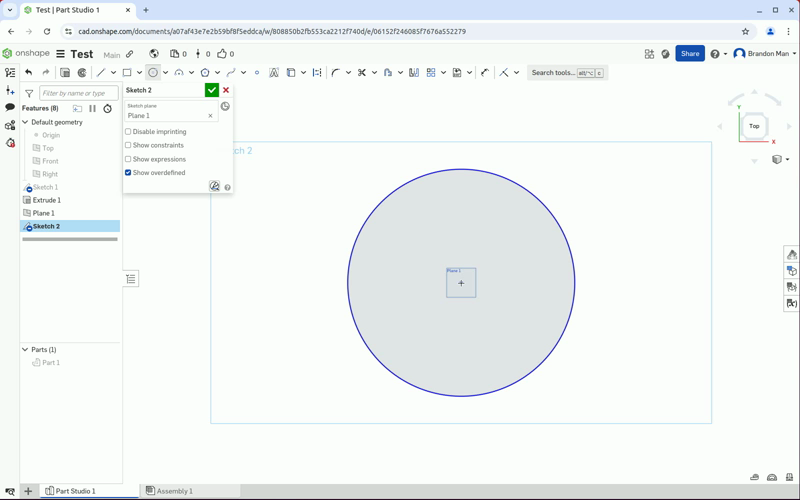
key_up(shift)
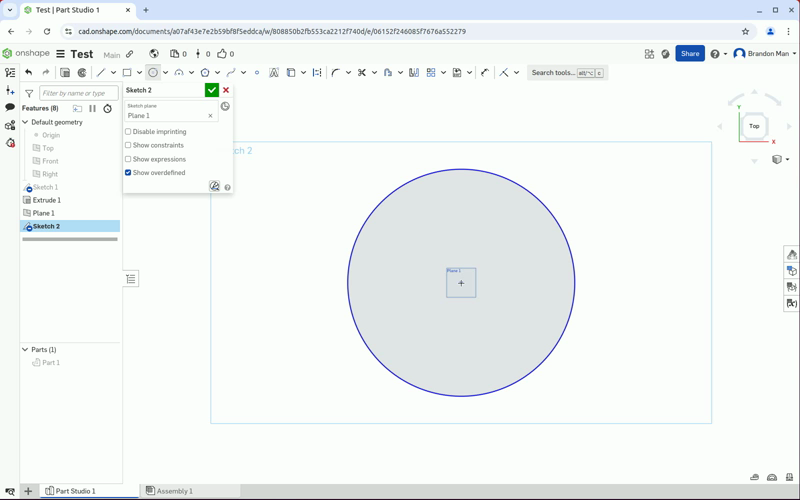
mouse_move(560, 282)
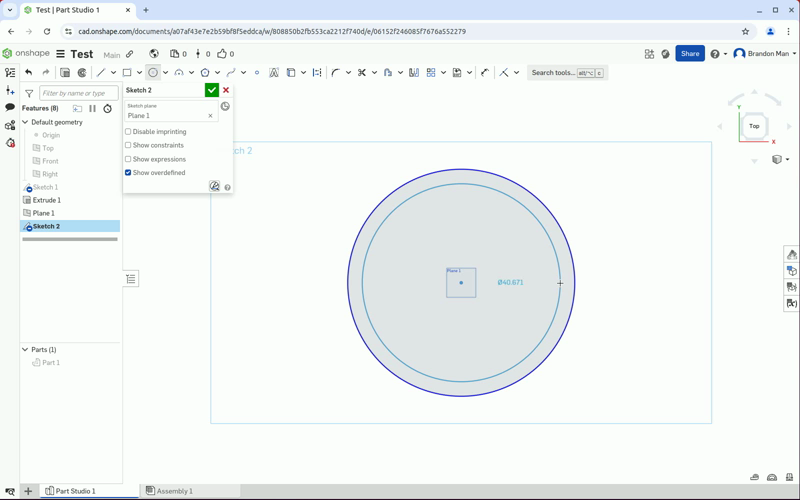
click(560, 282)
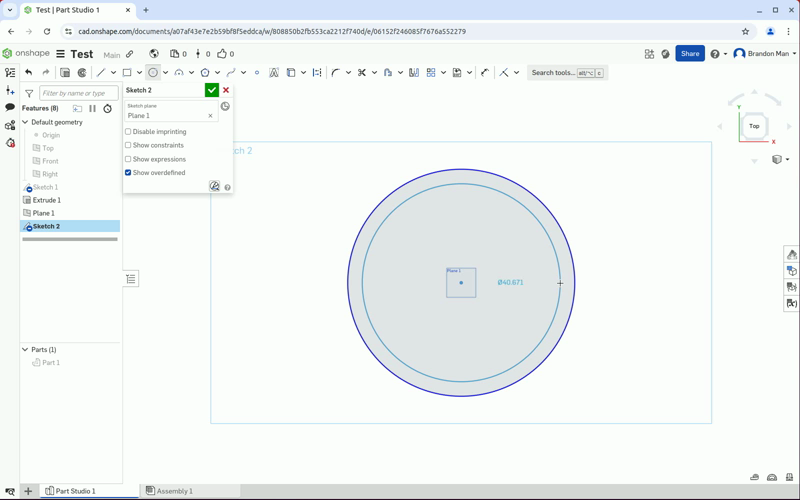
key(esc)
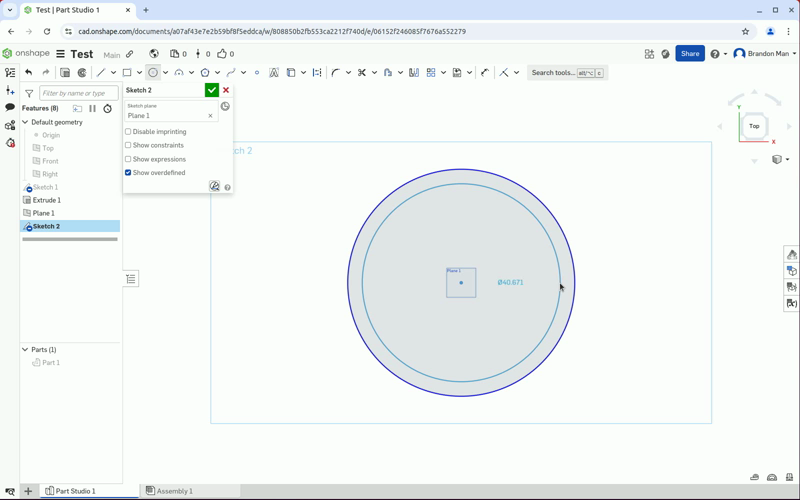
mouse_move(565, 265)
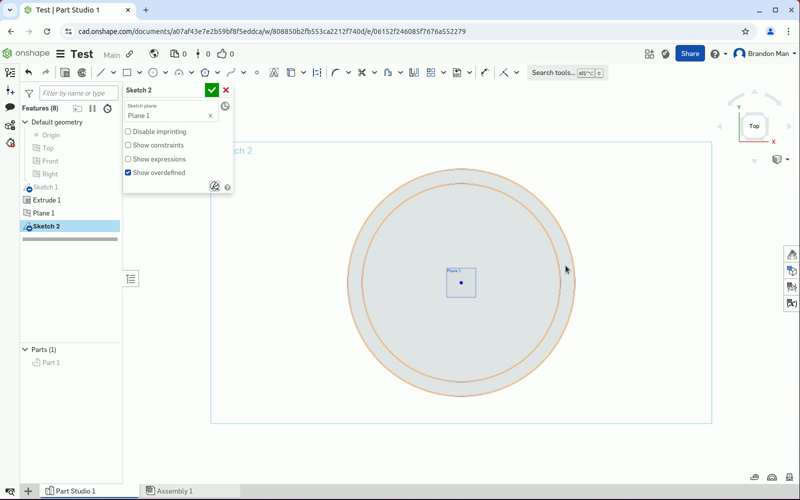
click(565, 265)
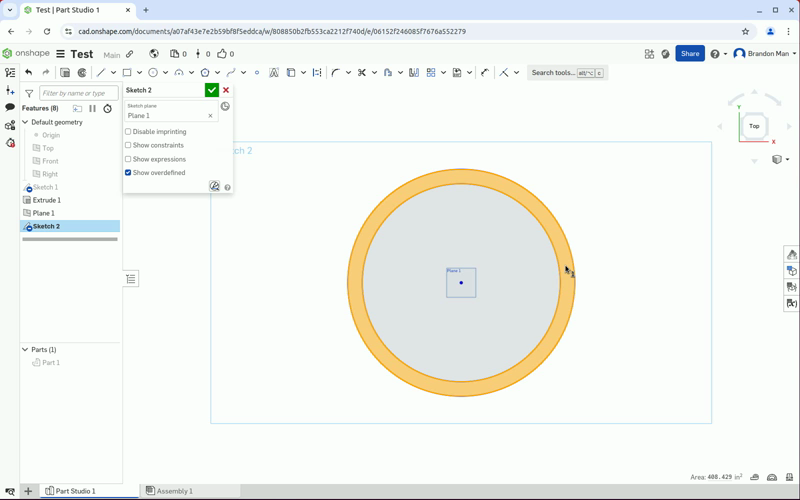
mouse_move(73, 352)
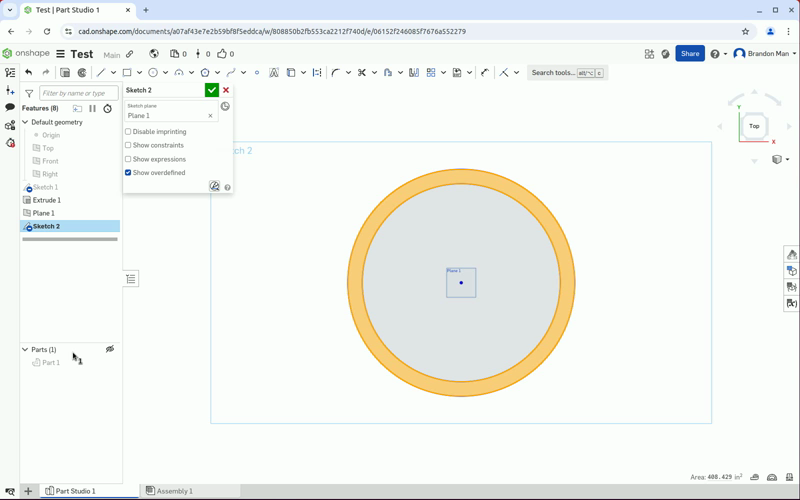
key(shift+y)
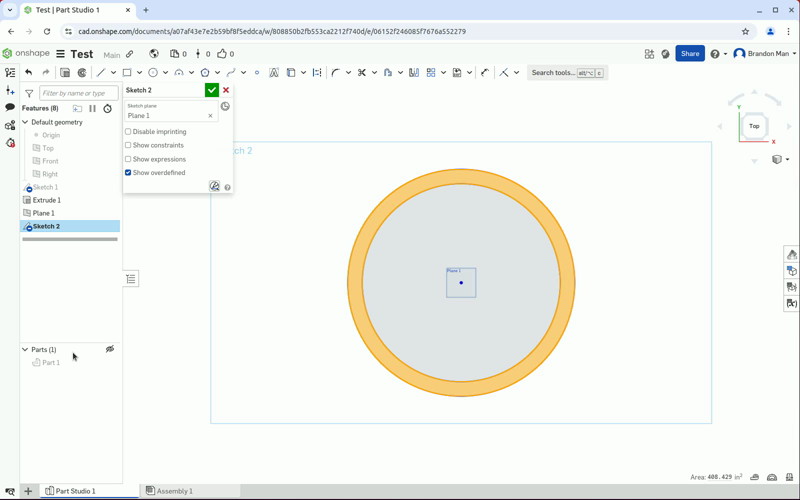
key(shift+e)
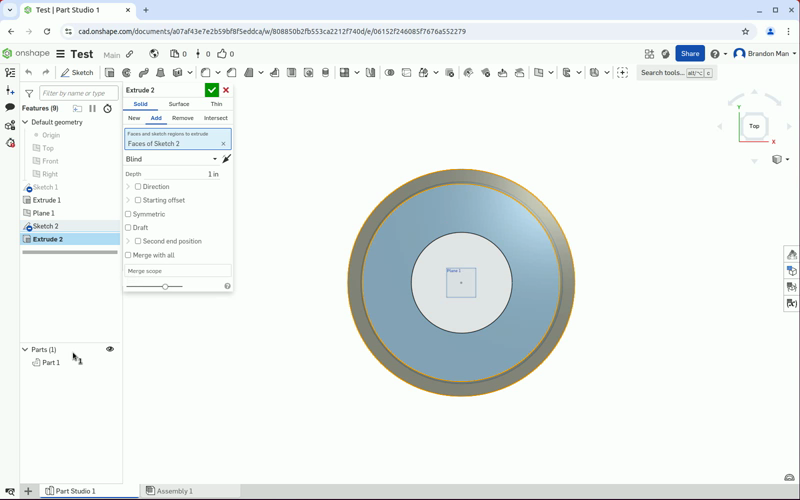
mouse_move(143, 106)
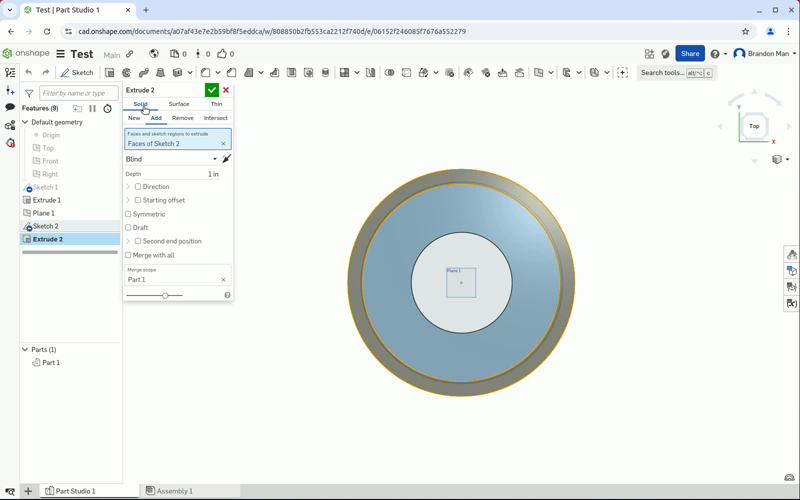
click(143, 106)
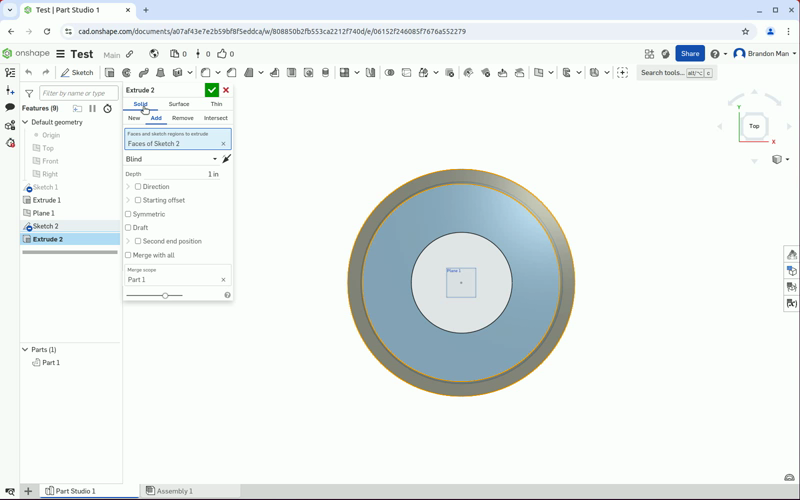
mouse_move(137, 120)
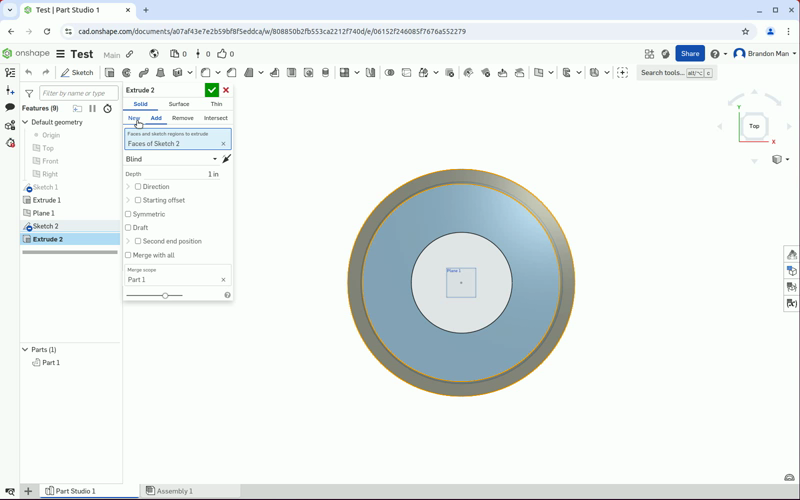
click(137, 120)
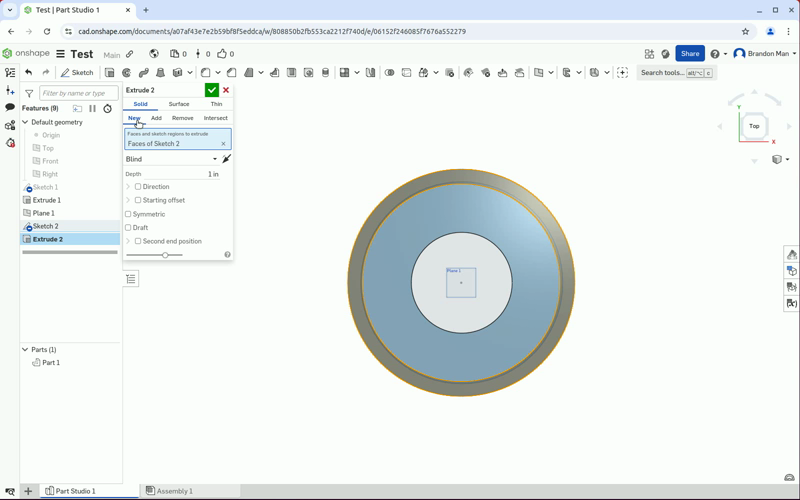
key(tab, 4)
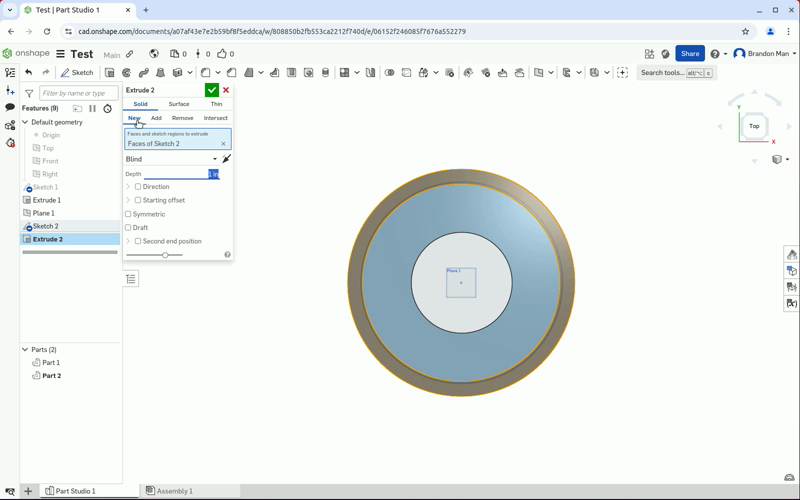
text(-2.648)
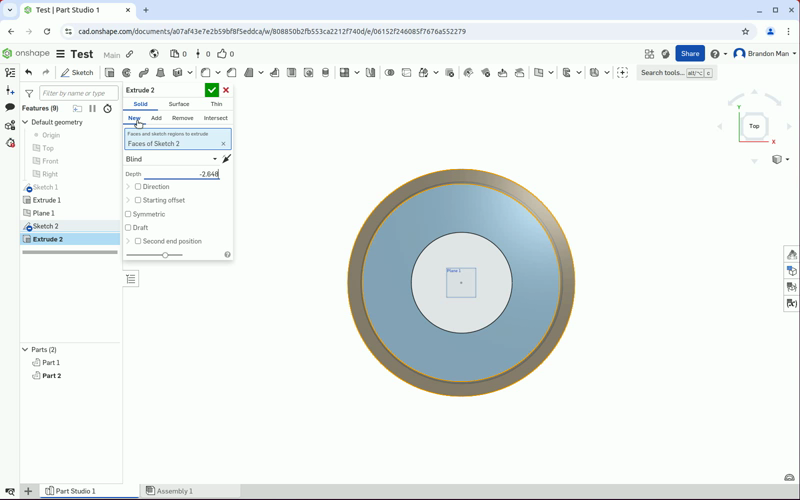
key(enter)
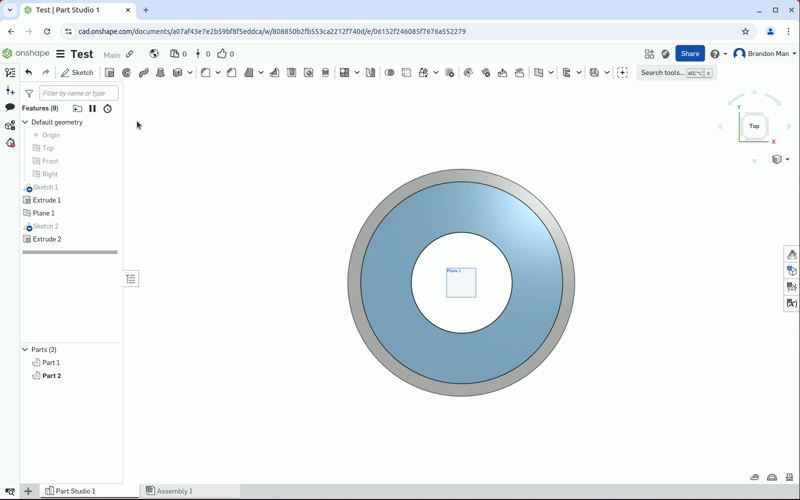
key(shift+h)
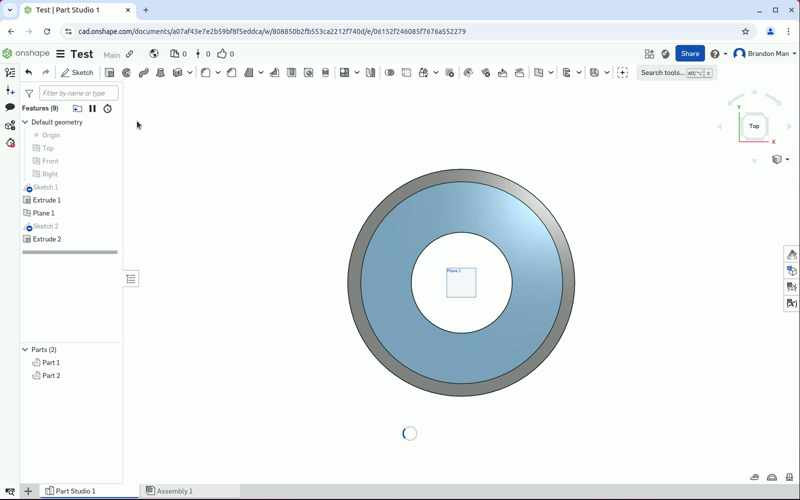
key(shift+h)
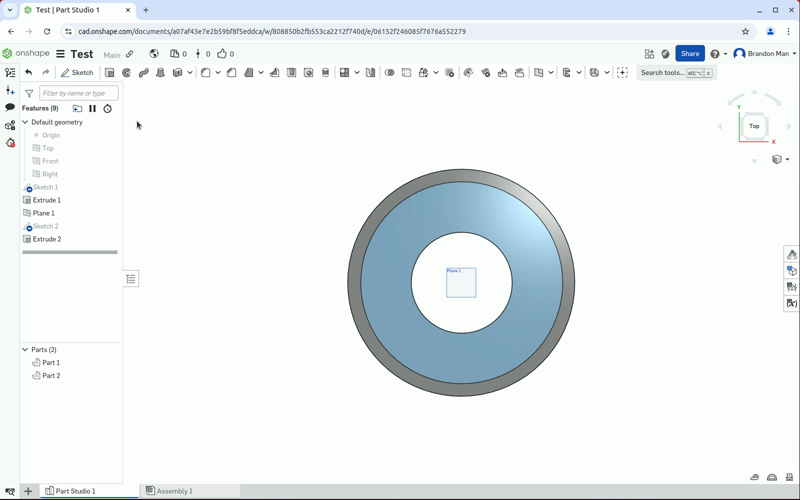
mouse_move(73, 189)
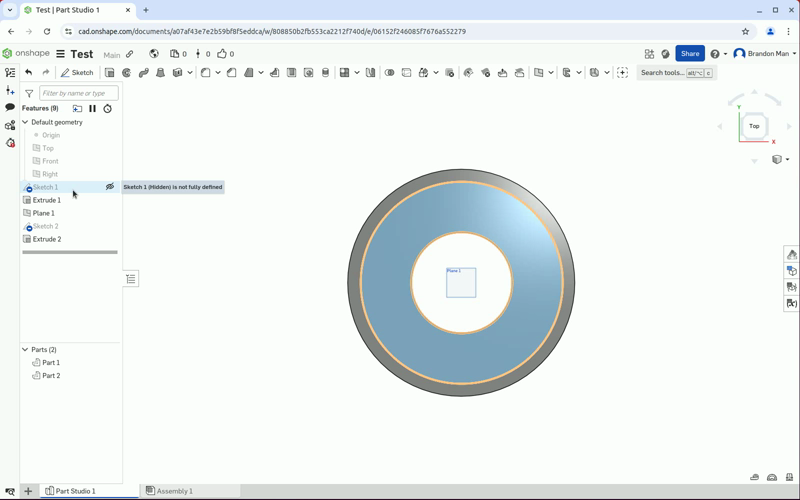
click(73, 189)
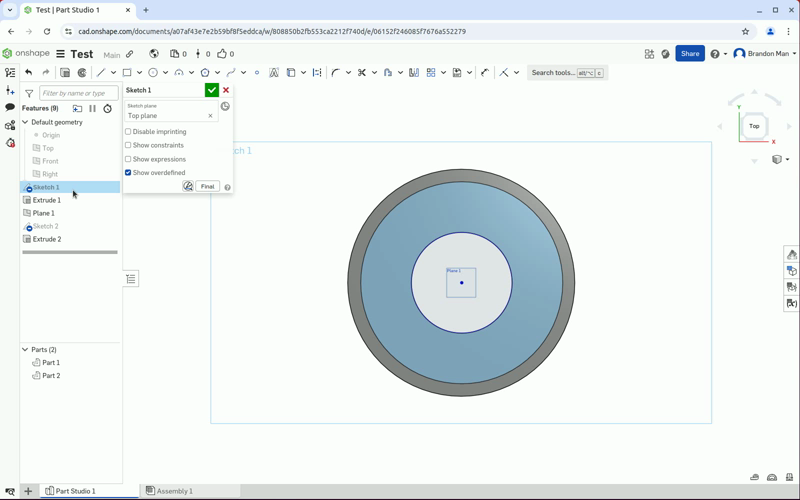
mouse_move(229, 92)
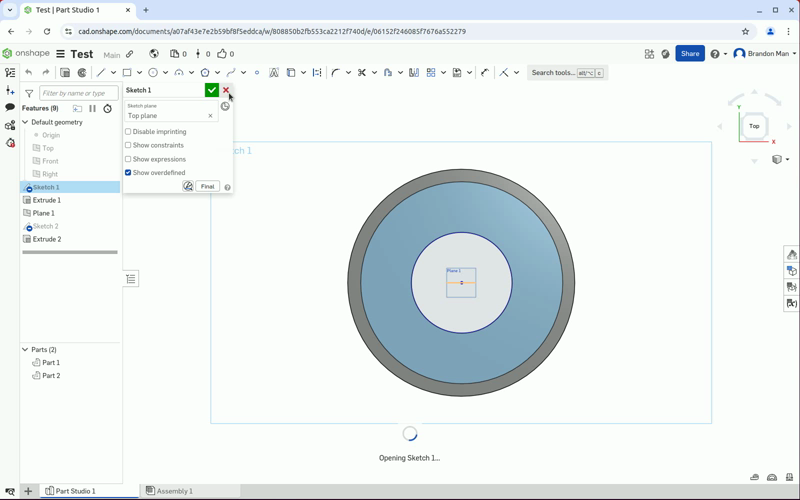
click(229, 92)
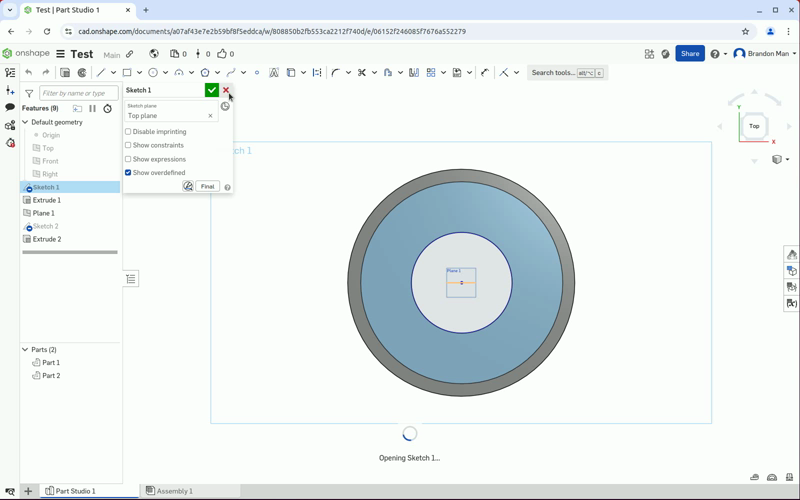
key(shift+s)
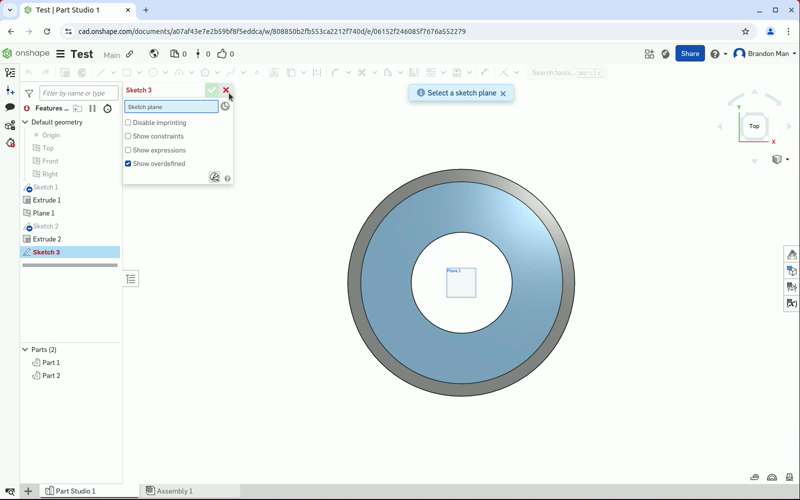
mouse_move(73, 215)
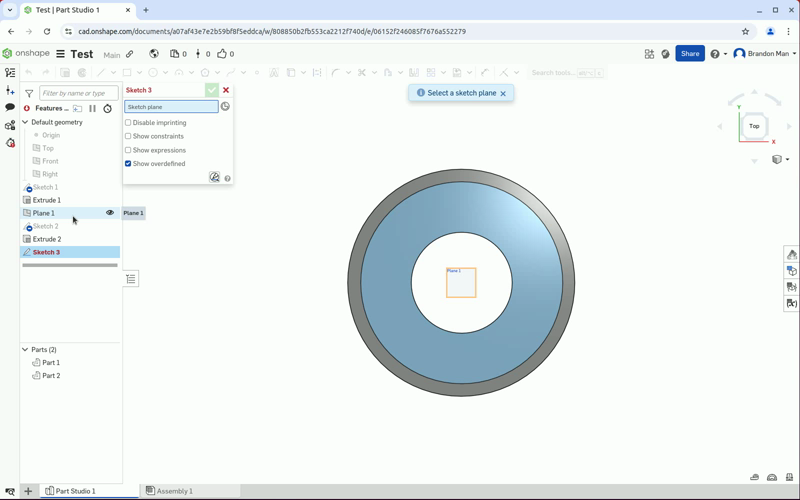
click(73, 215)
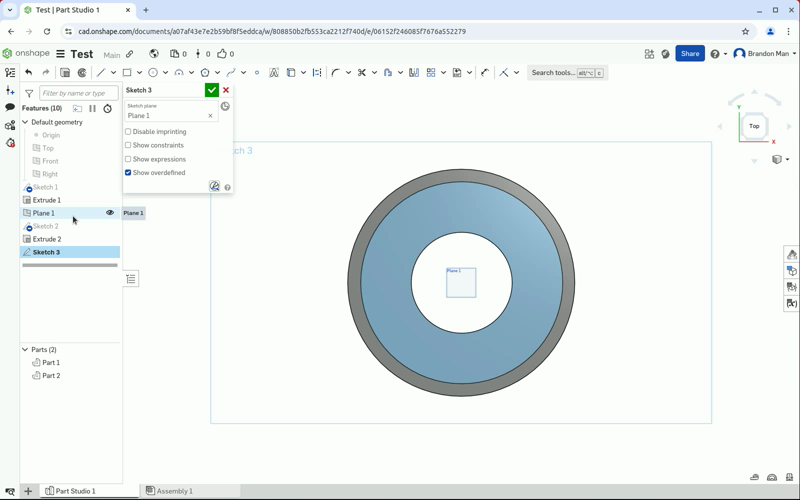
mouse_move(73, 352)
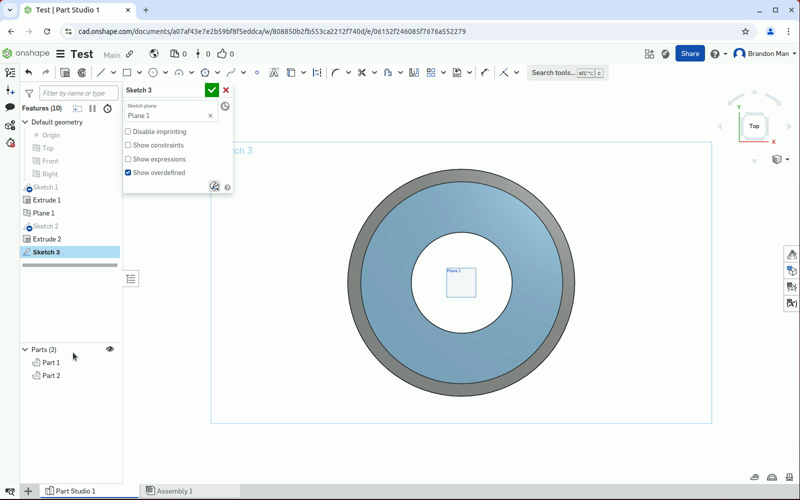
key(y)
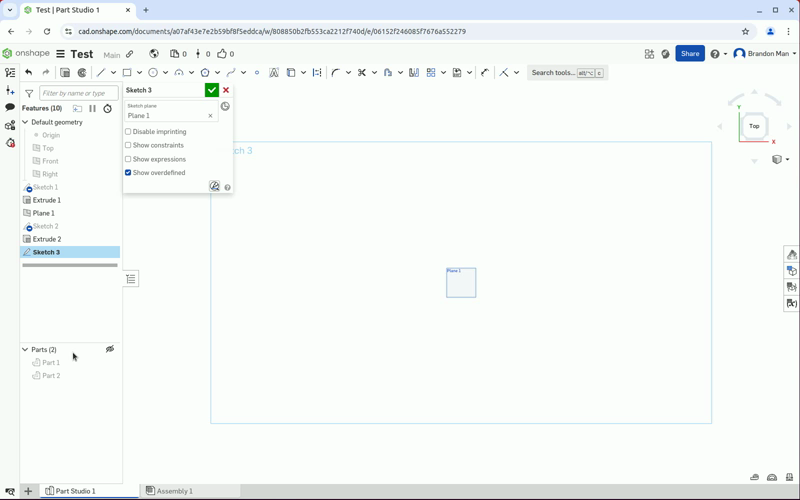
key(c)
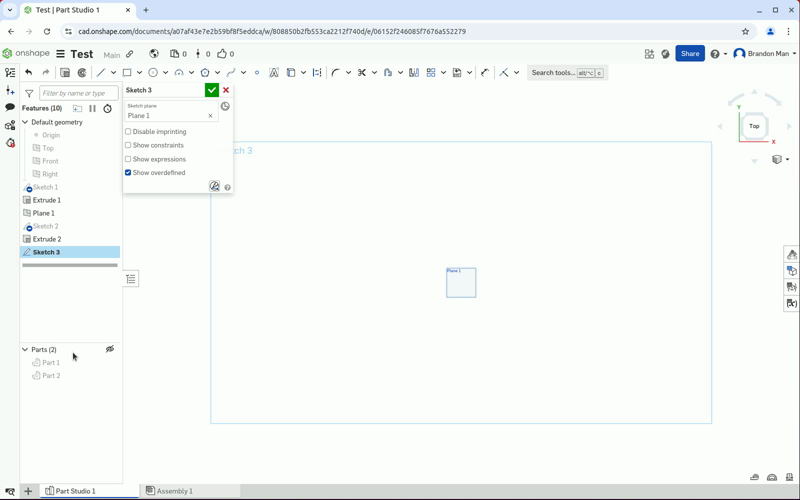
key_down(shift)
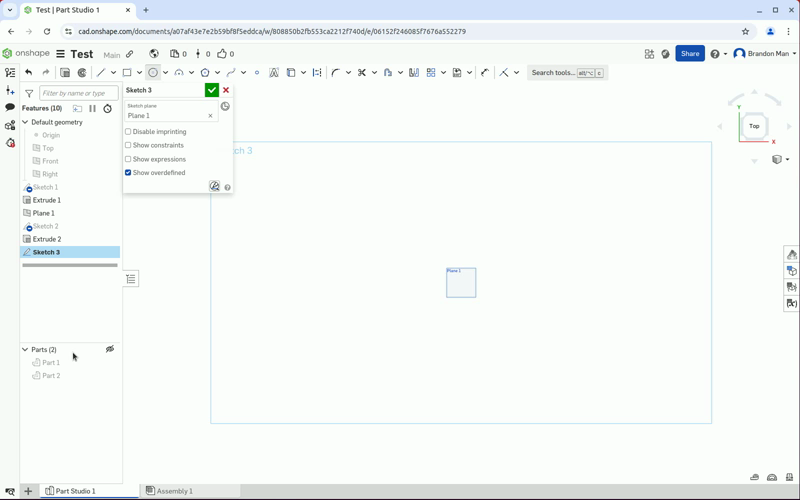
mouse_move(461, 282)
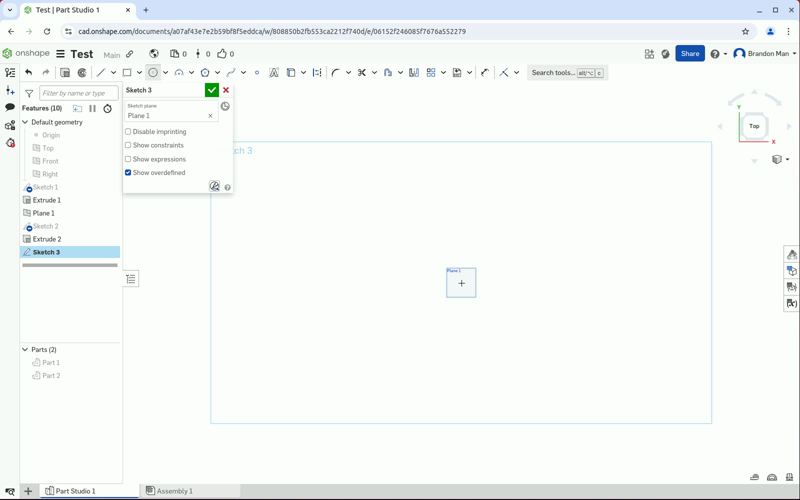
click(461, 282)
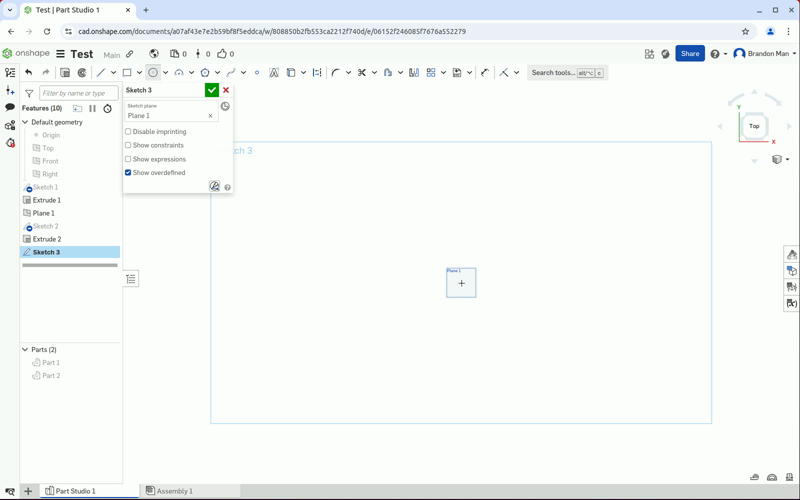
key_up(shift)
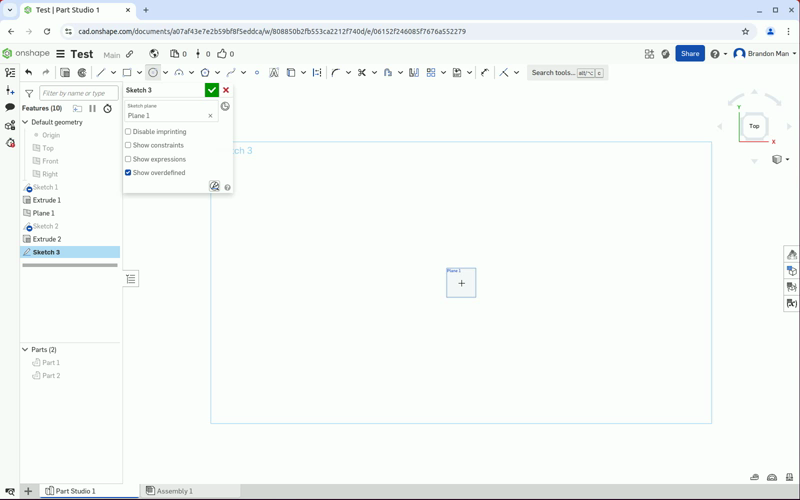
mouse_move(562, 282)
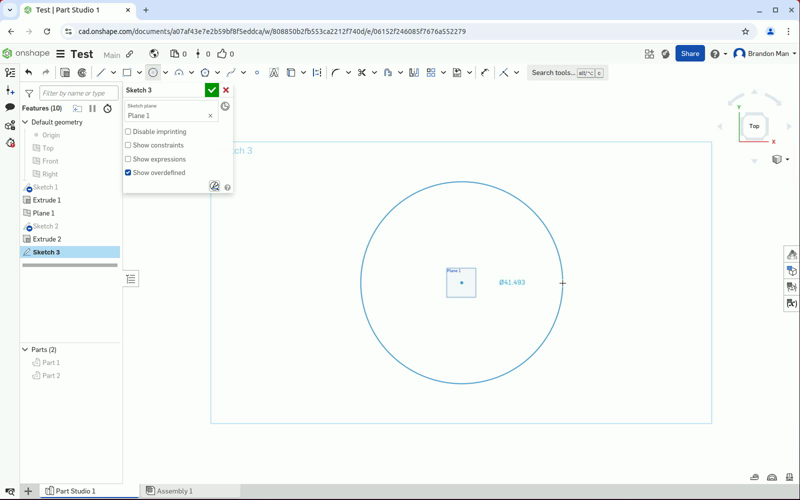
click(562, 282)
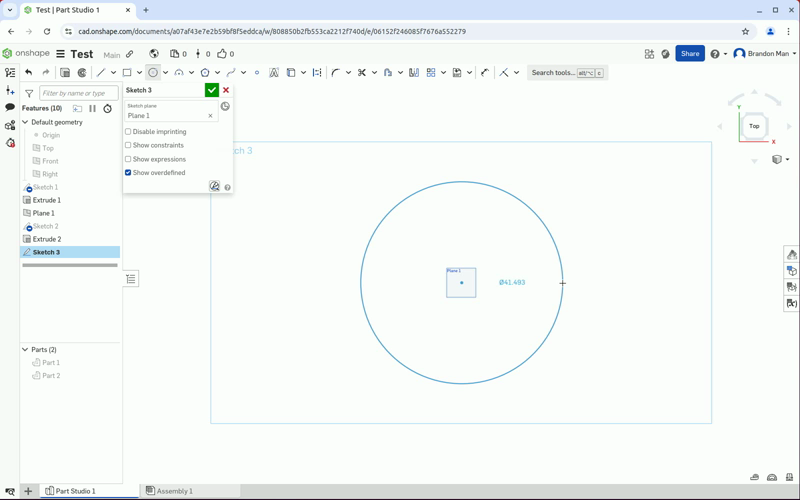
key(esc)
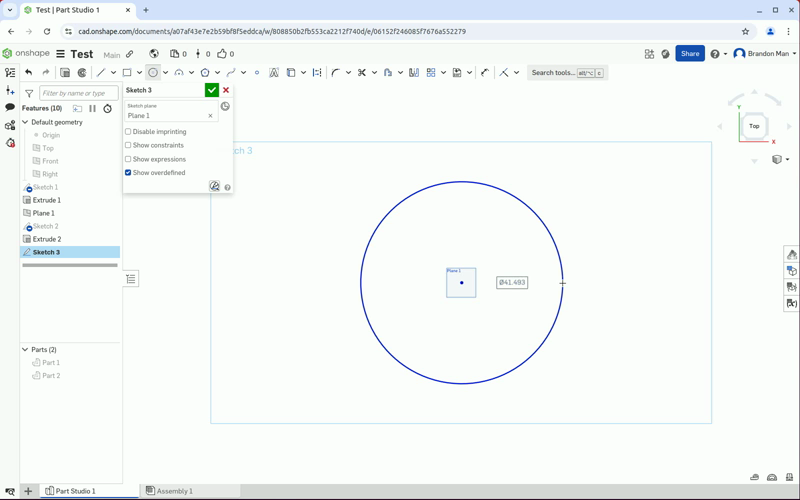
key(c)
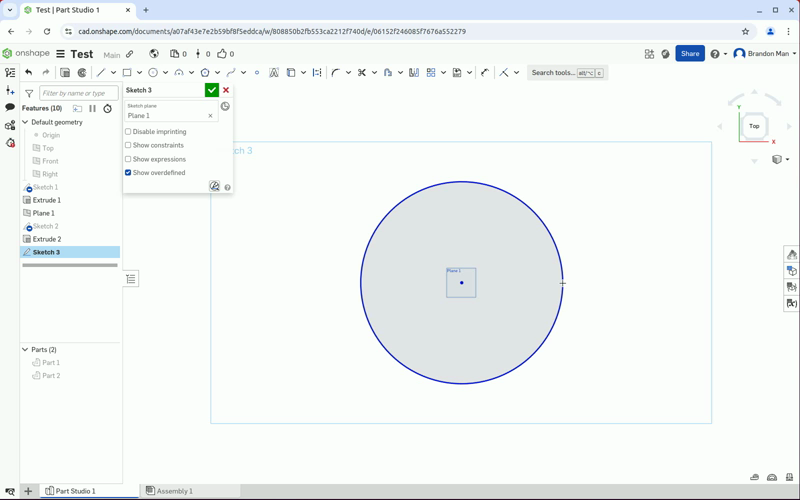
key_down(shift)
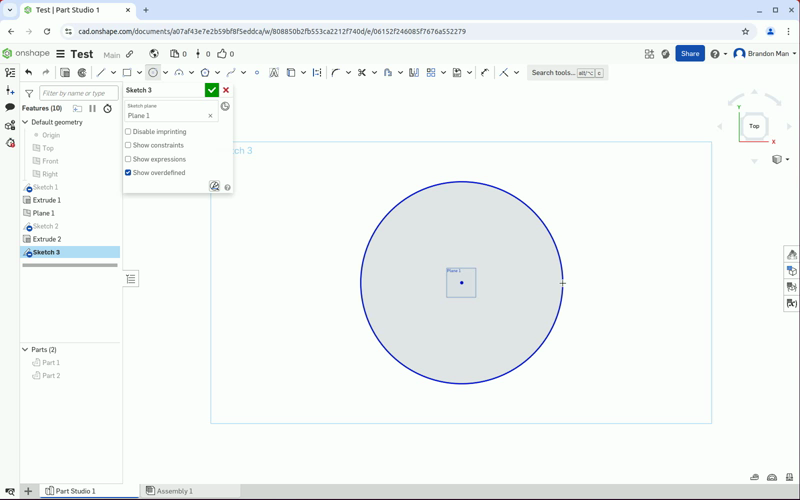
mouse_move(461, 282)
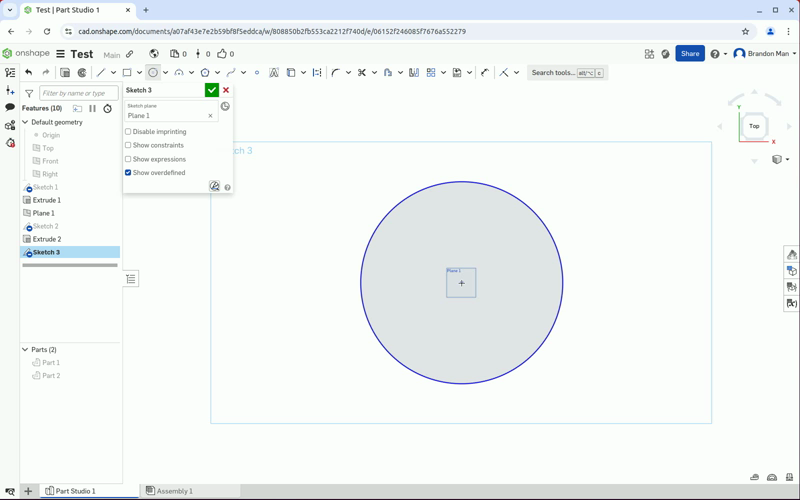
click(461, 282)
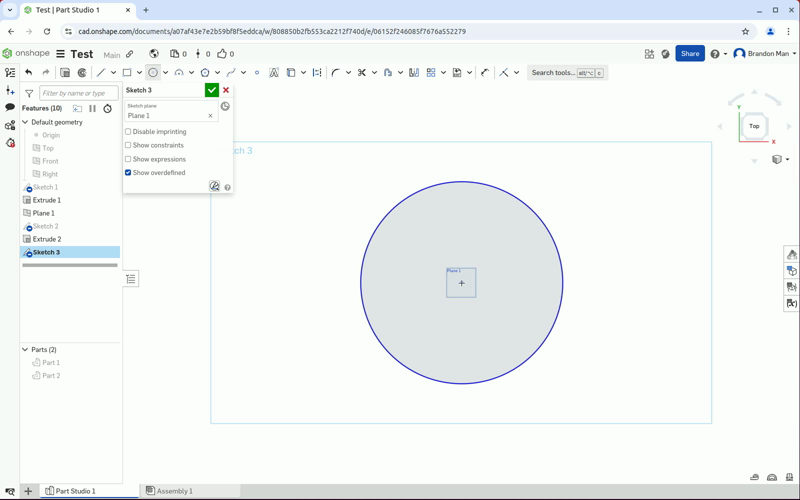
key_up(shift)
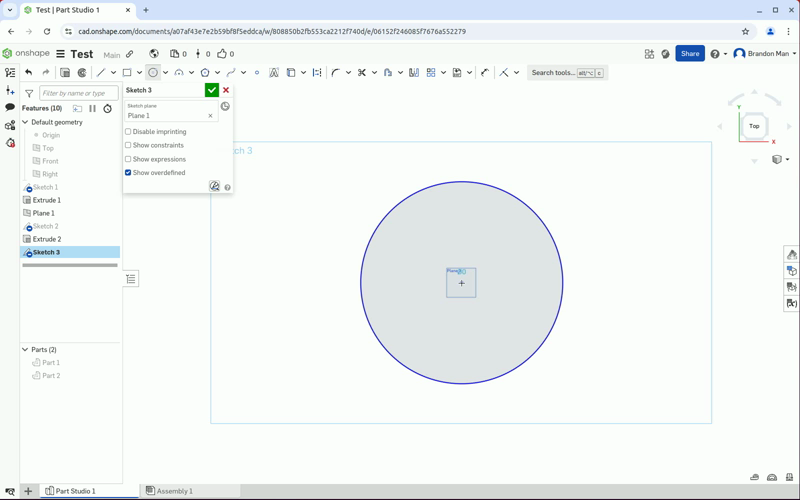
mouse_move(512, 282)
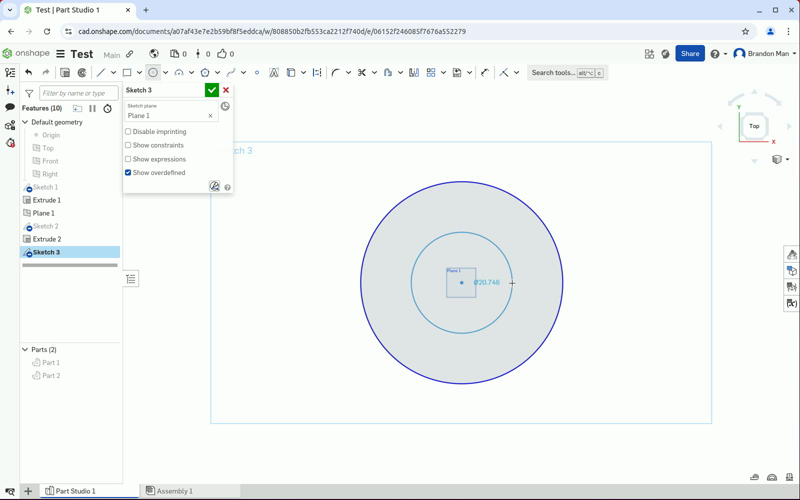
click(512, 282)
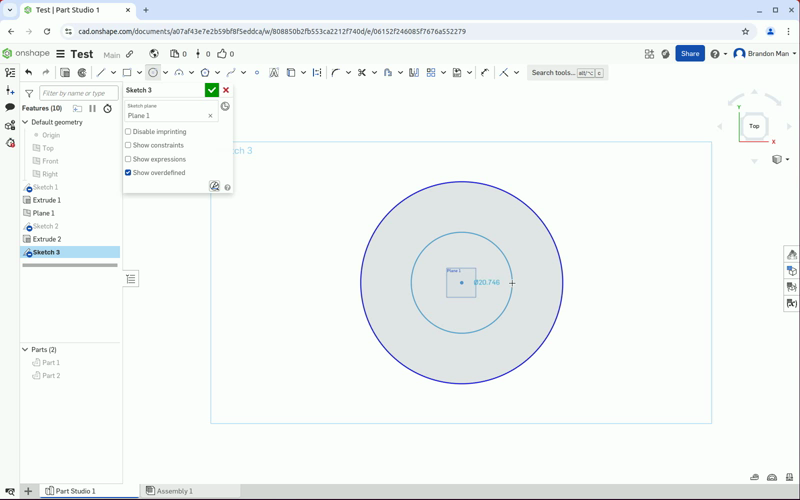
key(esc)
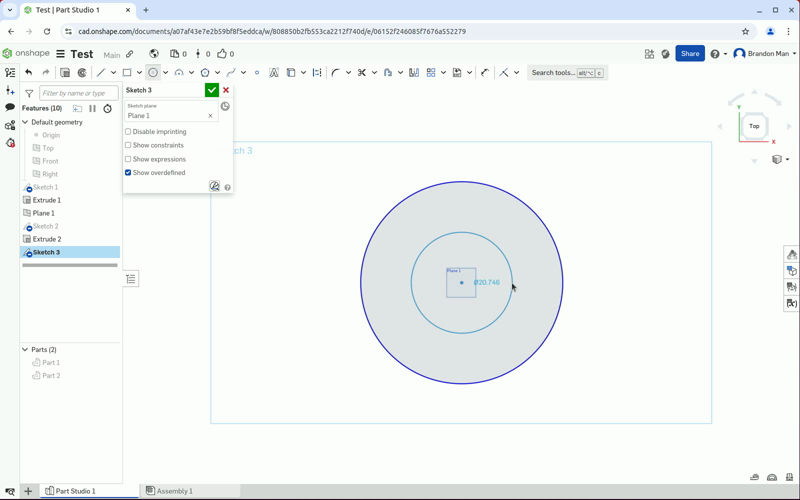
mouse_move(451, 360)
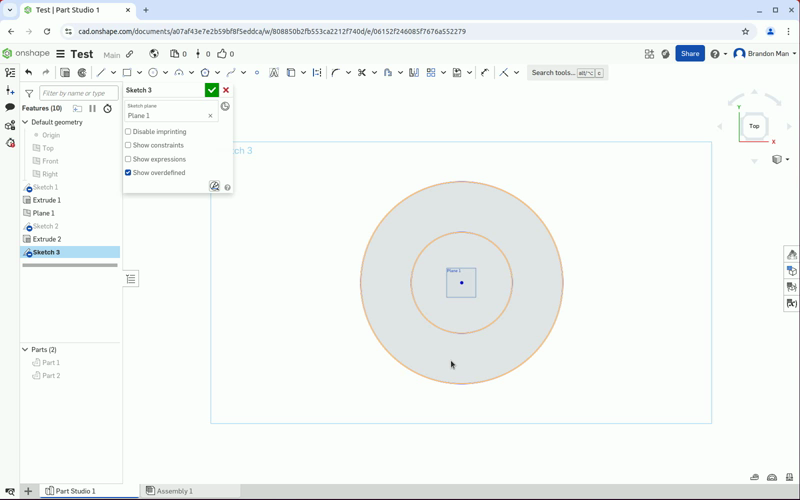
click(451, 360)
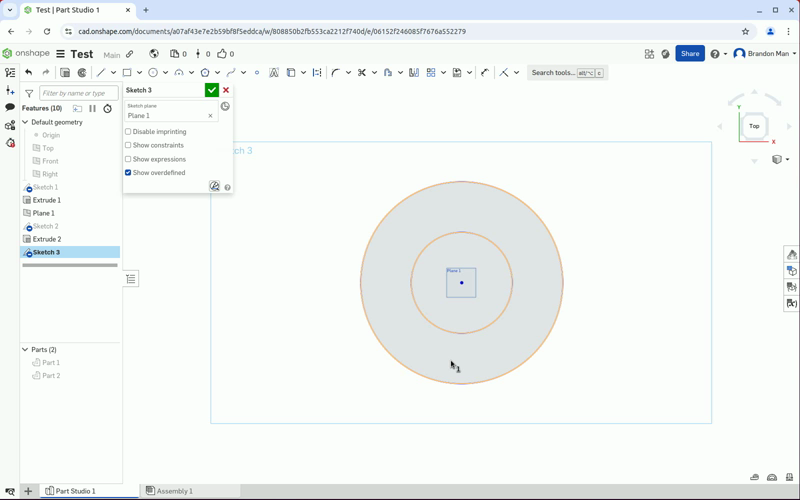
mouse_move(73, 352)
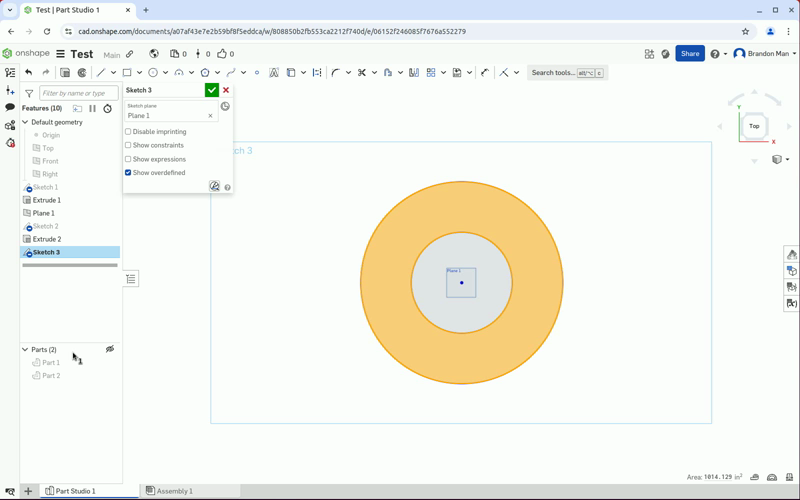
key(shift+y)
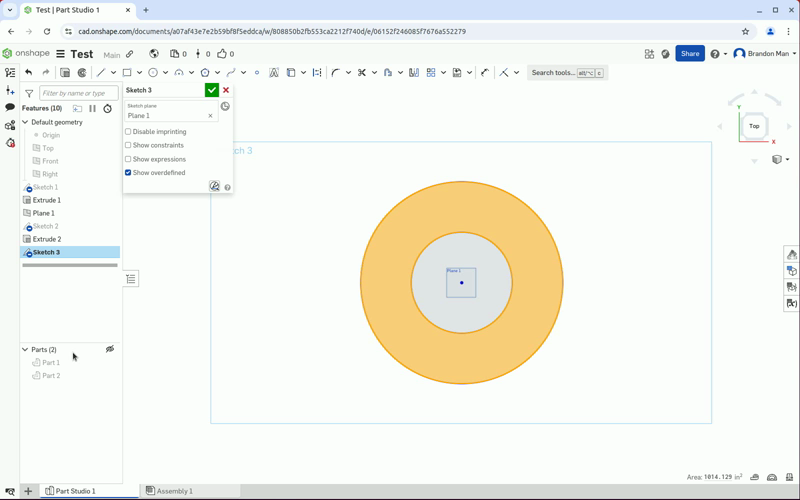
key(shift+e)
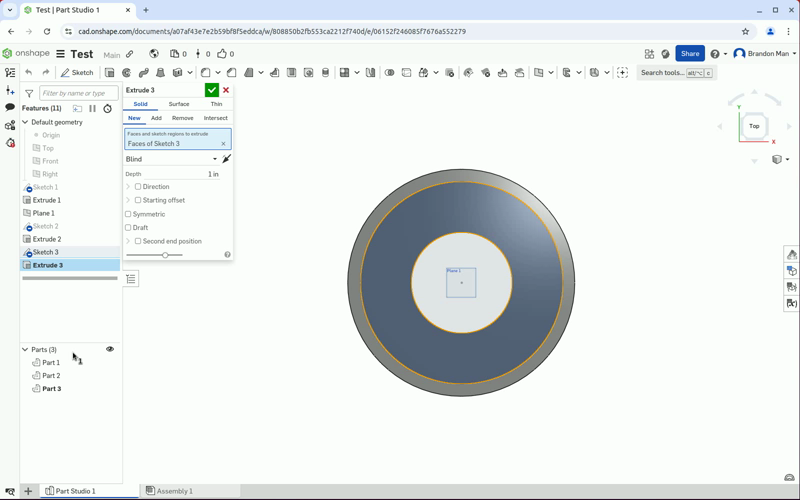
mouse_move(143, 106)
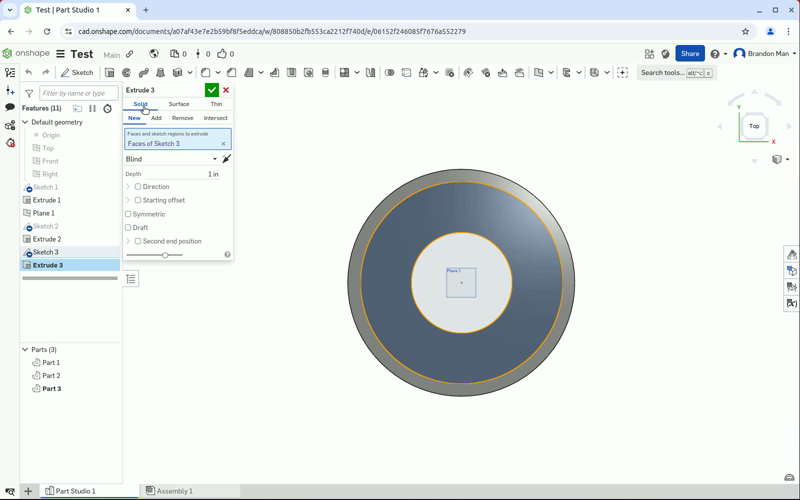
click(143, 106)
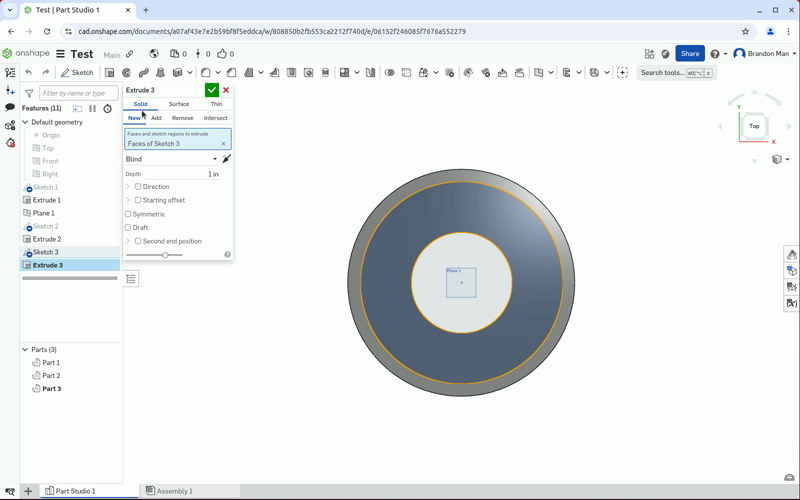
mouse_move(137, 120)
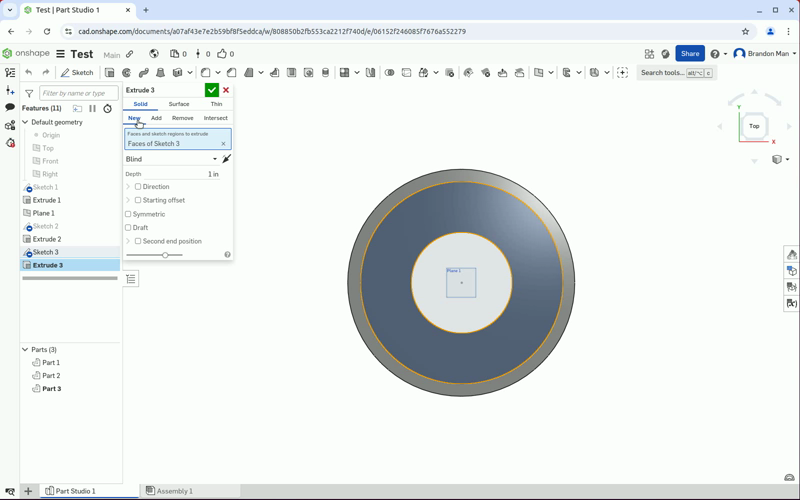
click(137, 120)
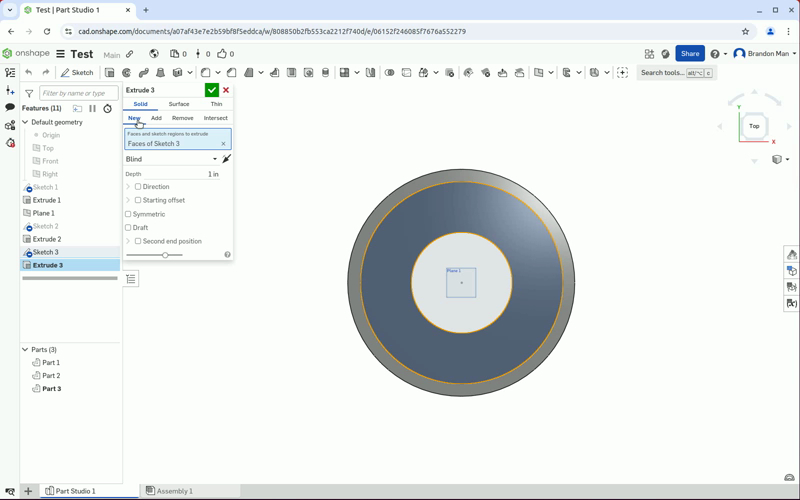
key(tab, 4)
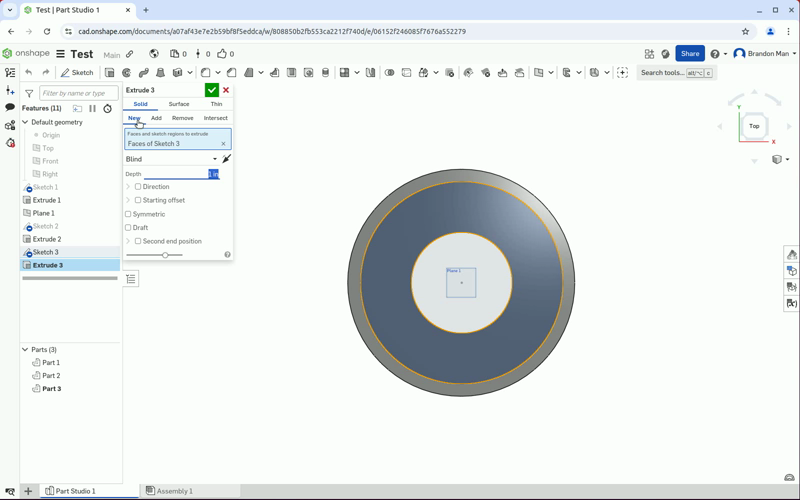
text(-2.648)
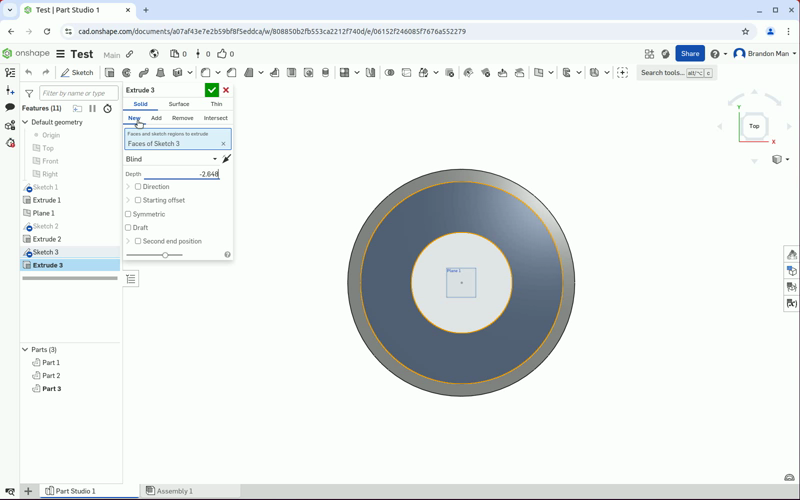
key(enter)
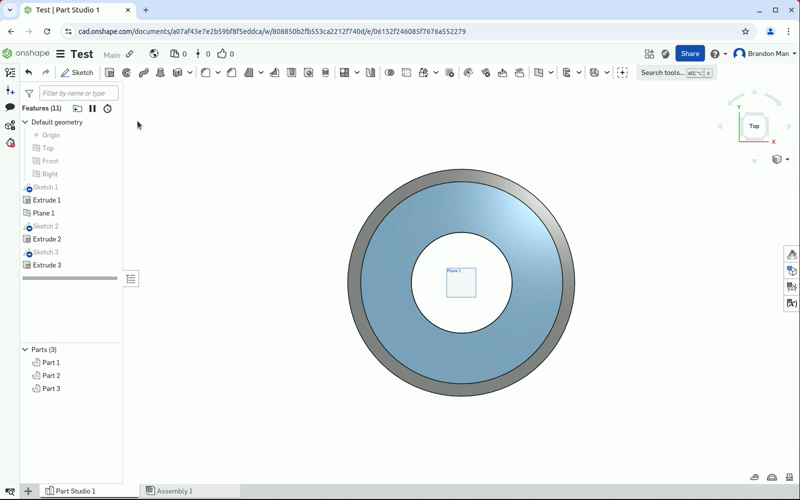
key(shift+h)
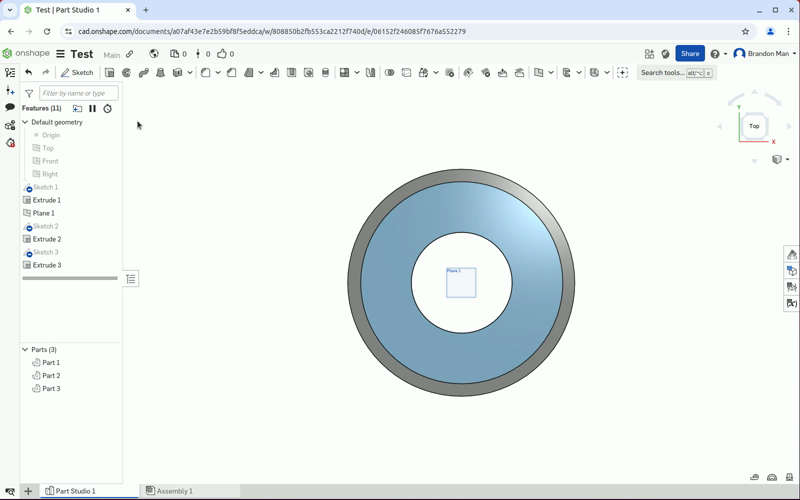
key(shift+h)
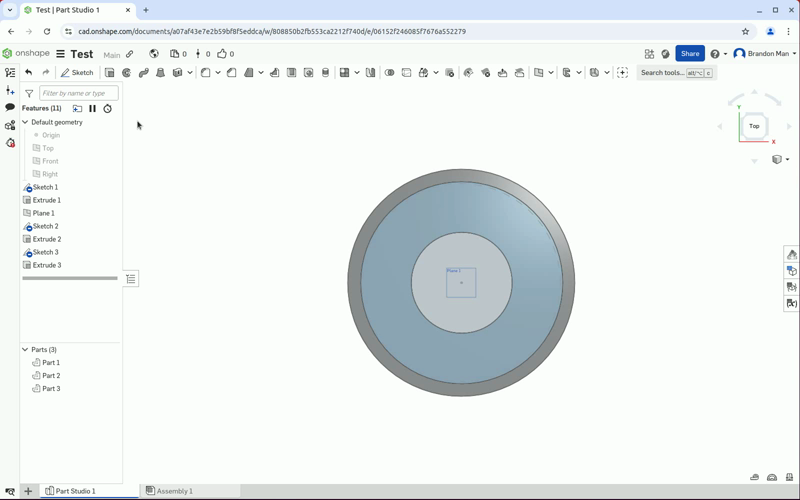
key(shift+7)
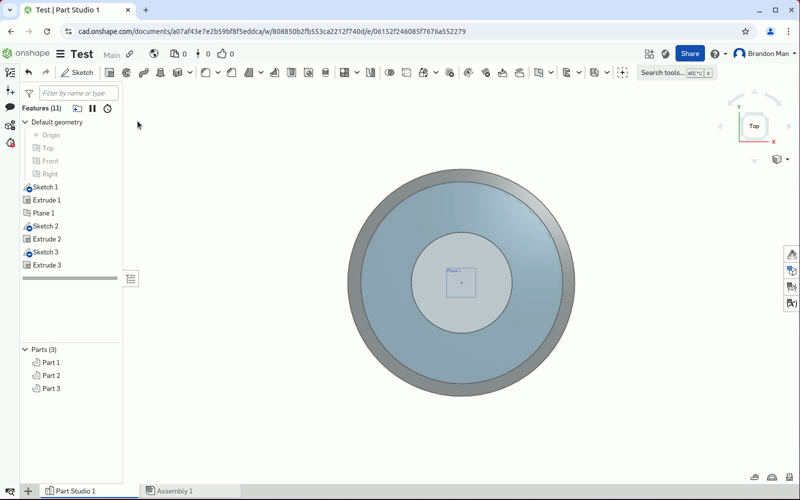
key(up, 3)
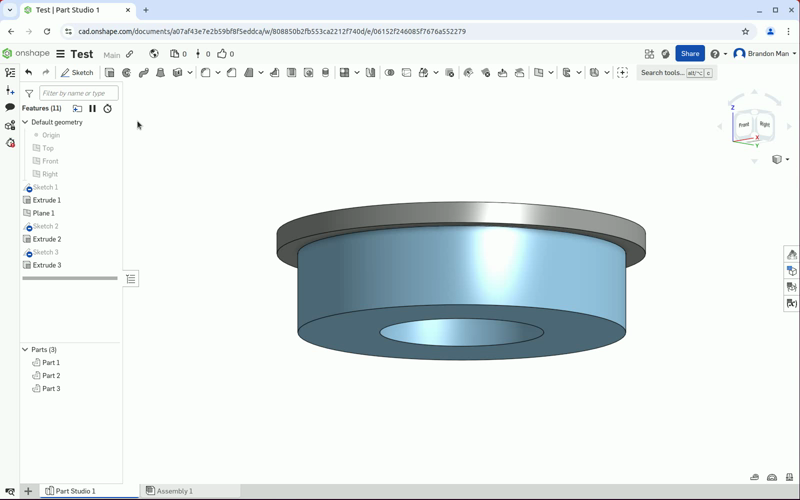
key(left, 3)
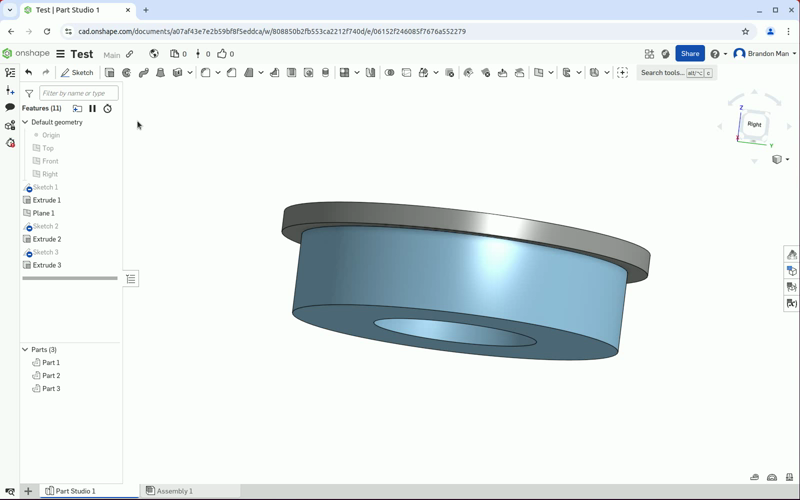
key(right, 3)
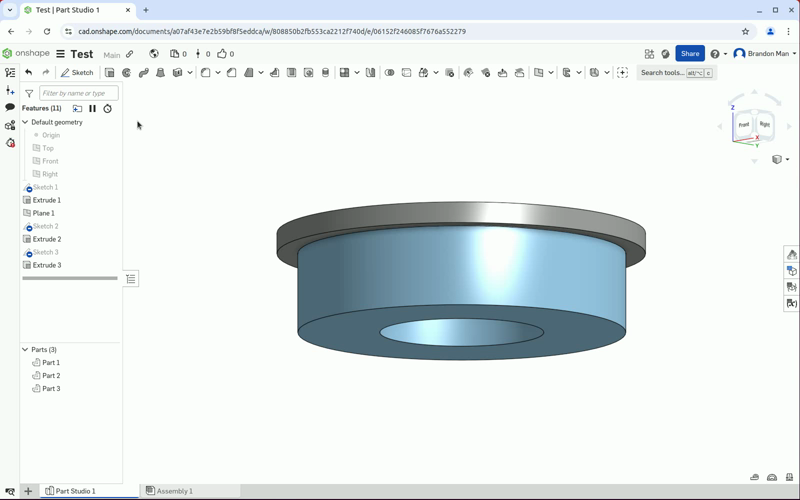
key(down, 3)
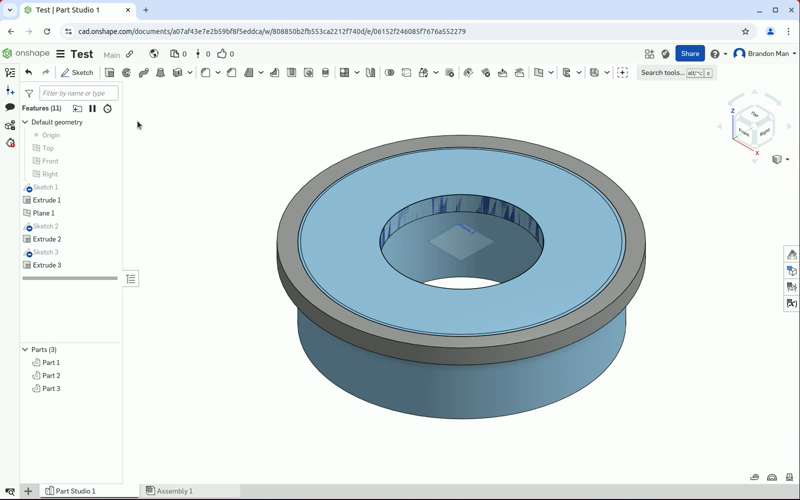
mouse_move(73, 189)
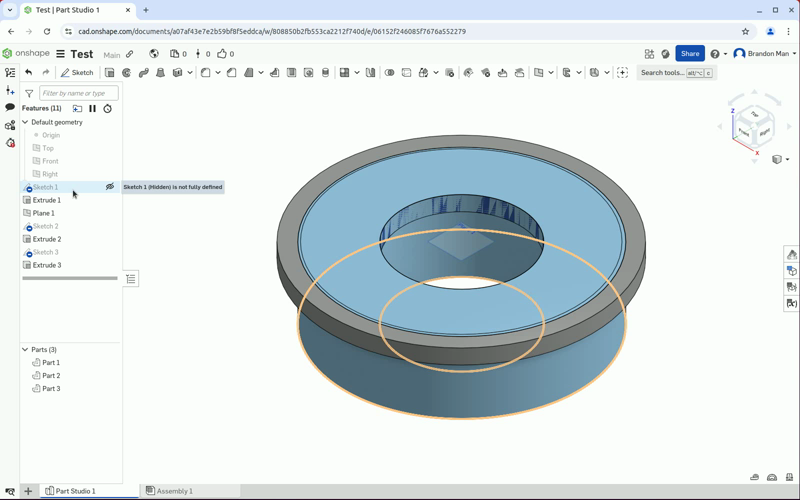
click(73, 189)